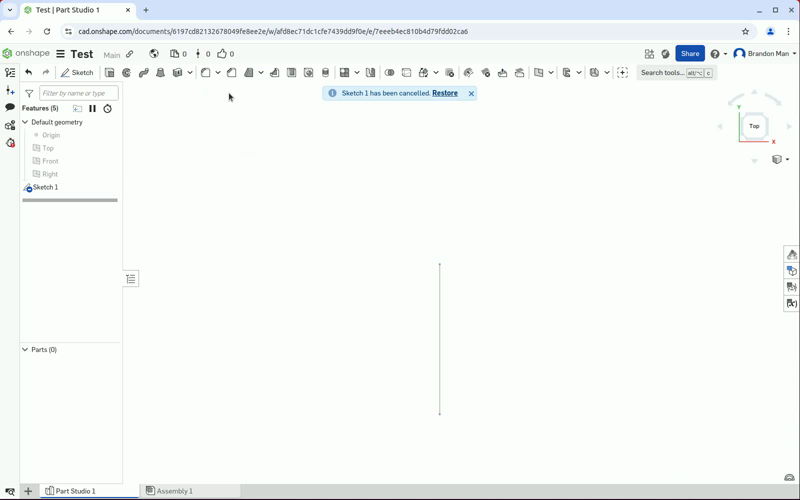
key(shift+h)
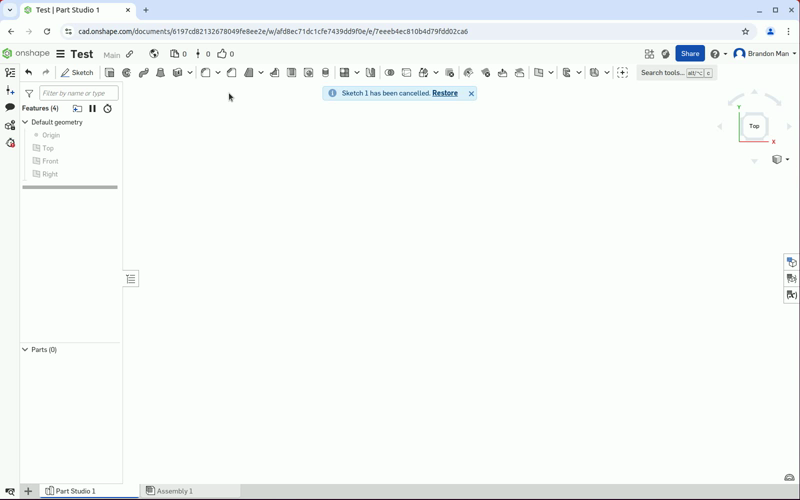
mouse_move(73, 352)
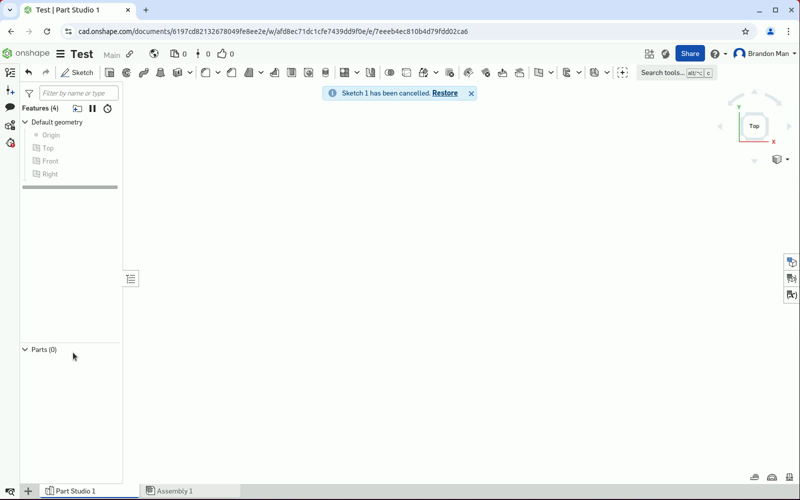
key(y)
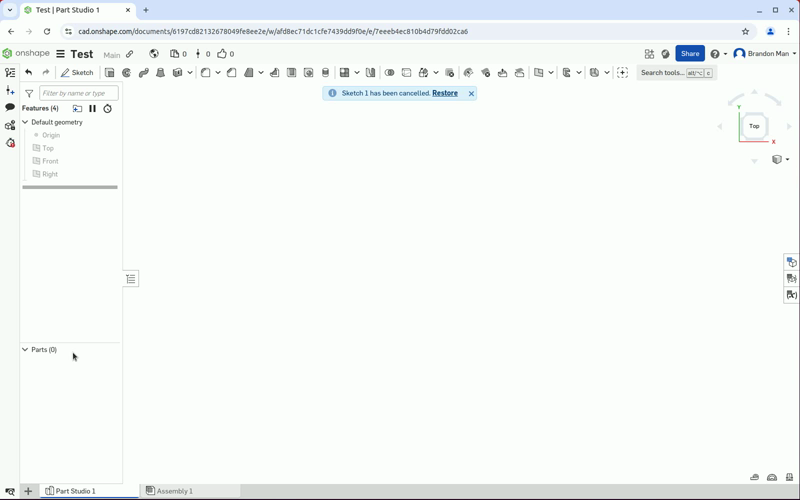
key(shift+p)
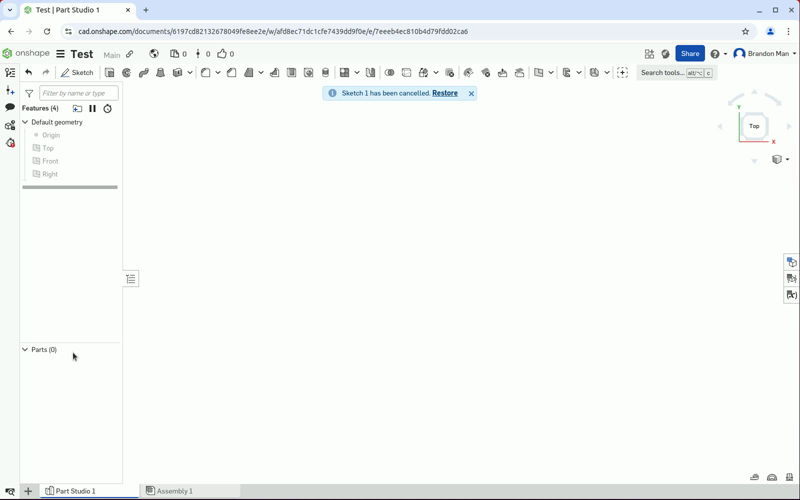
key(space)
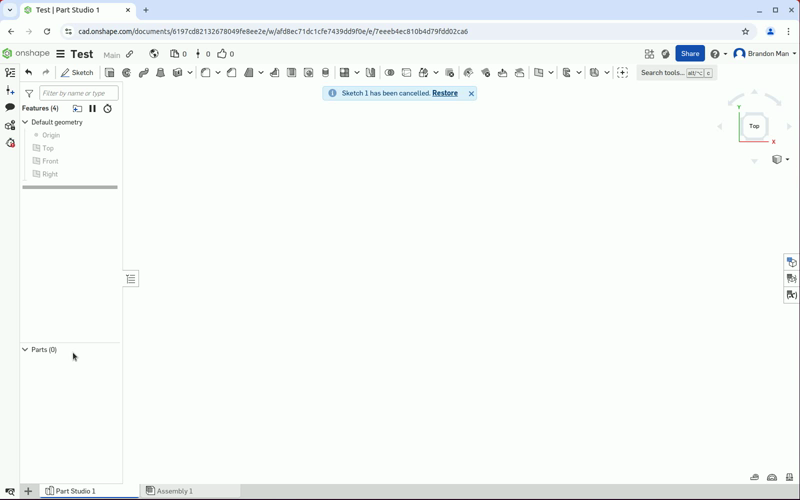
key_down(shift)
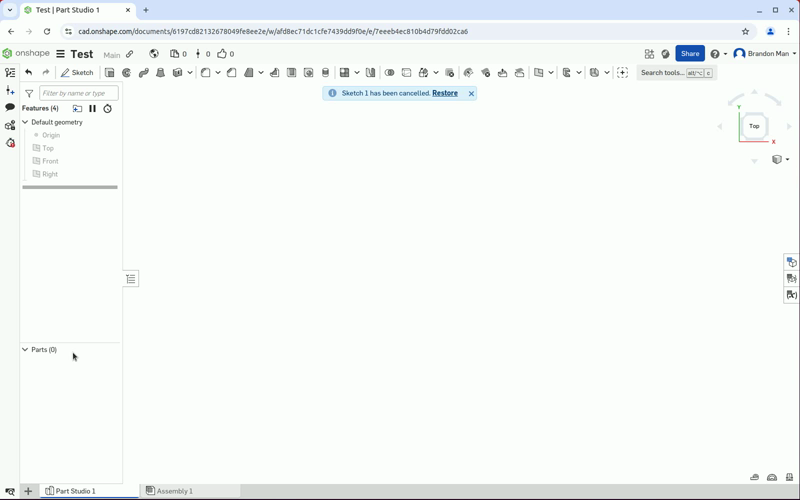
key(up)
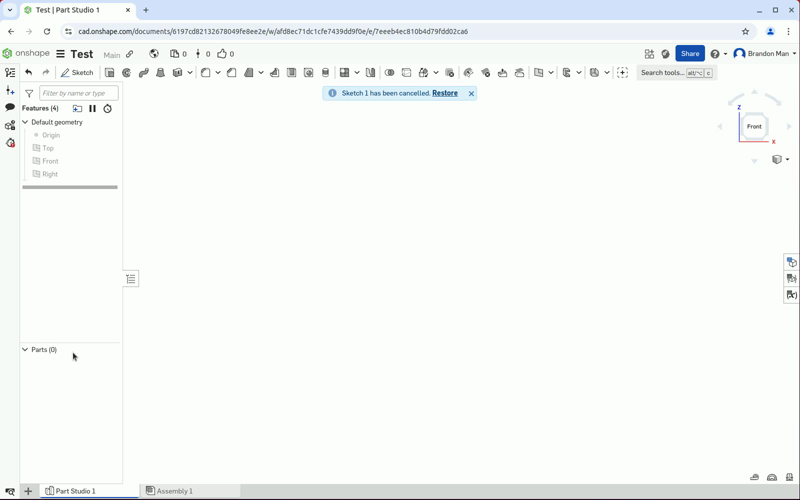
key_up(shift)
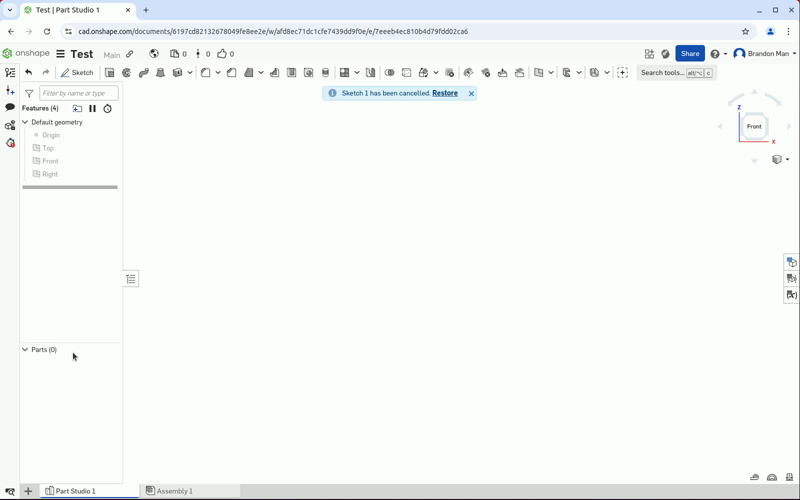
mouse_move(73, 352)
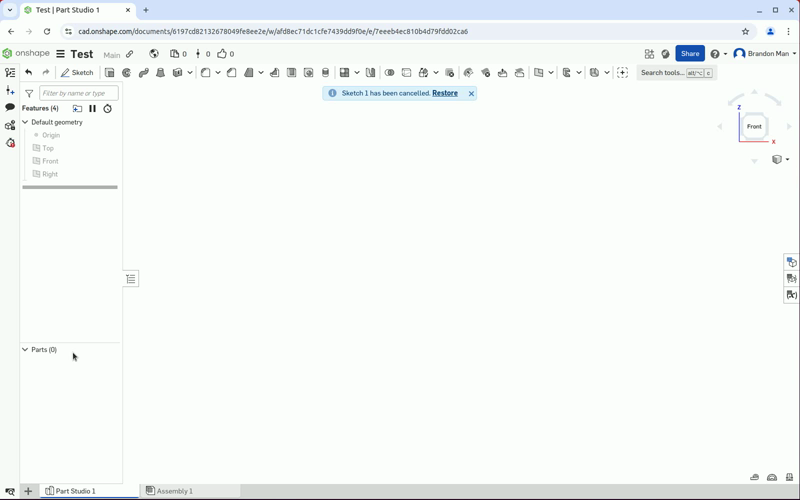
key(shift+y)
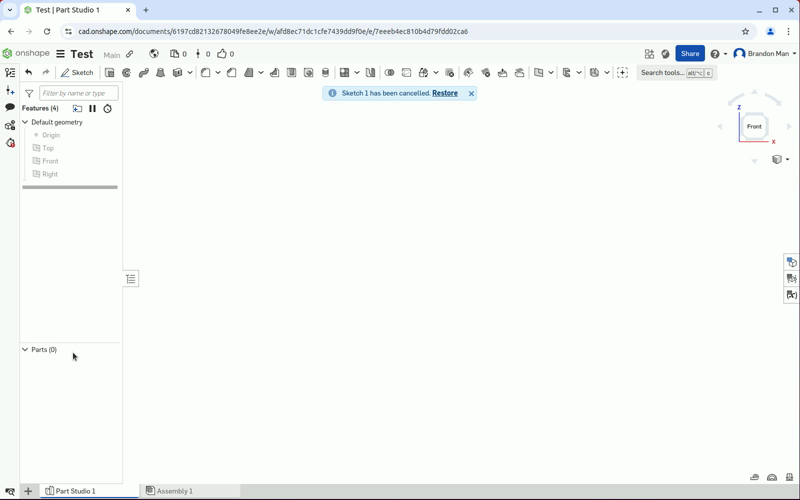
key(shift+s)
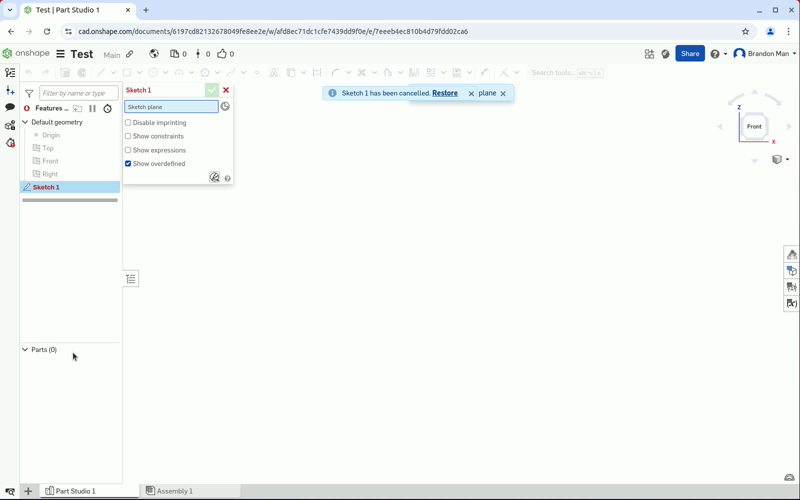
mouse_move(73, 163)
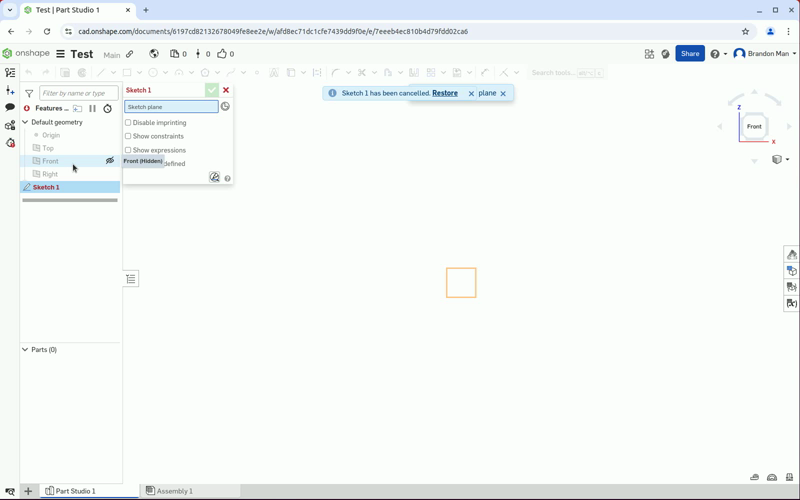
click(73, 163)
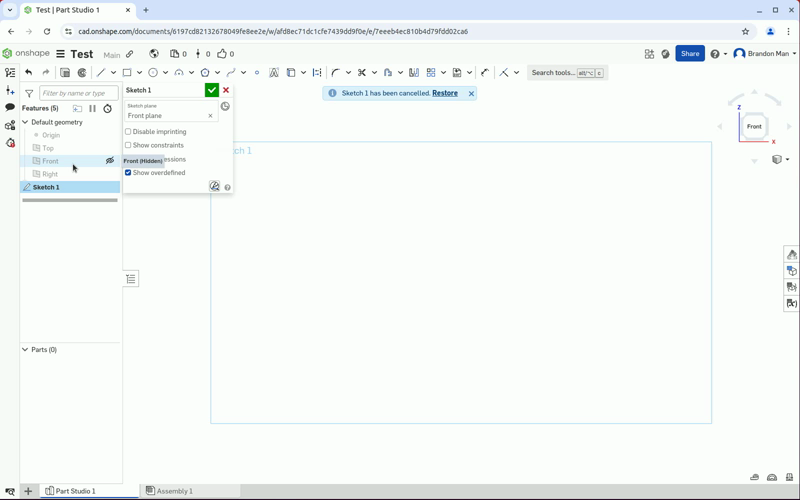
mouse_move(73, 352)
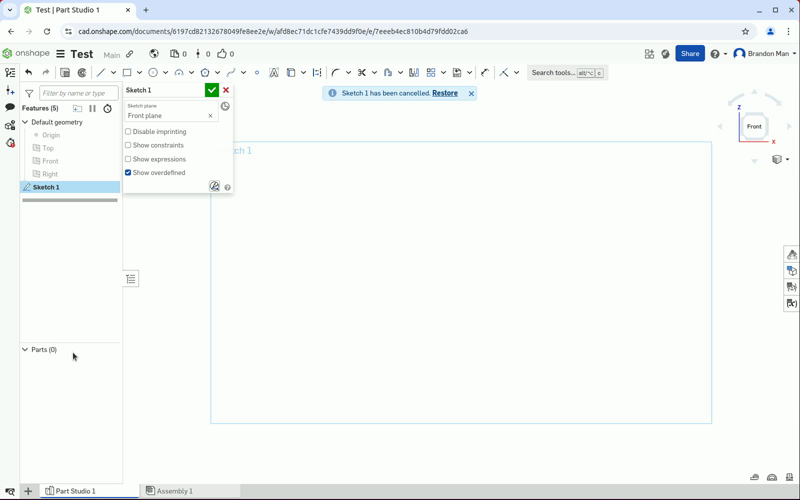
key(y)
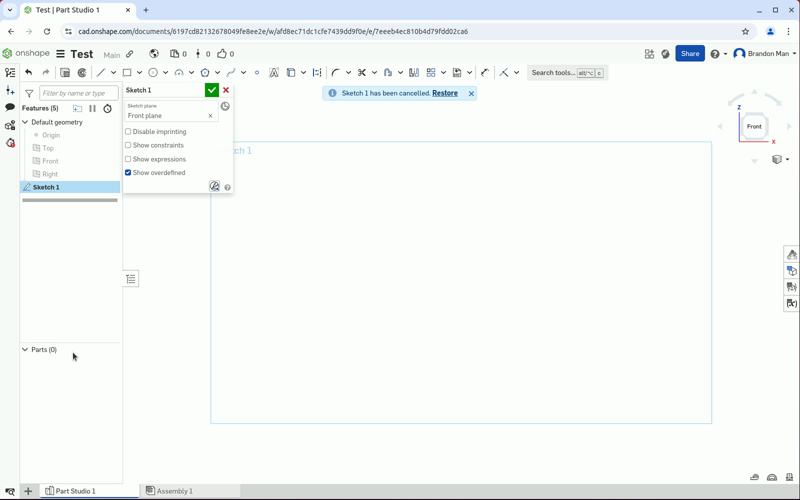
key(c)
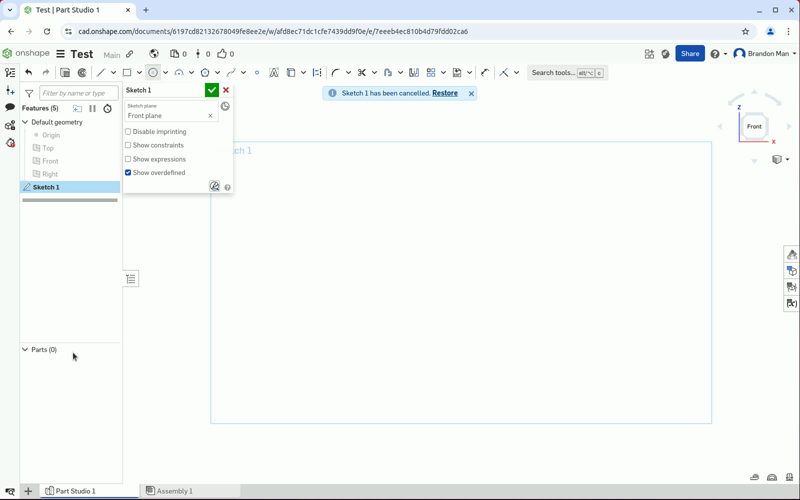
key_down(shift)
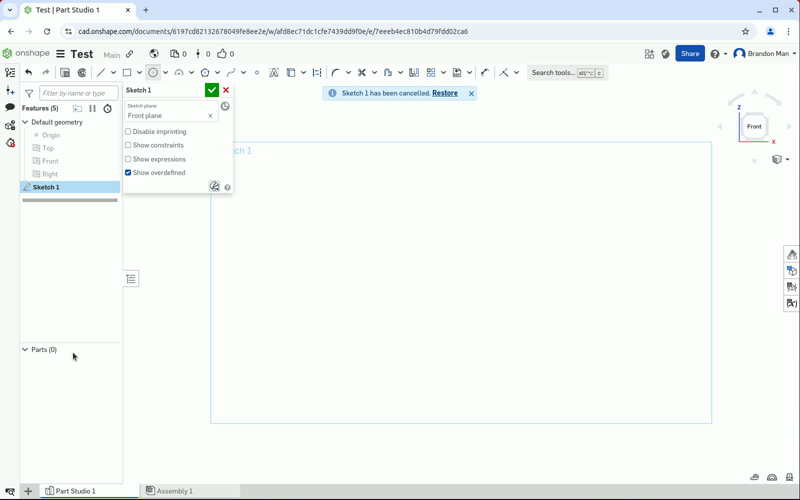
mouse_move(461, 282)
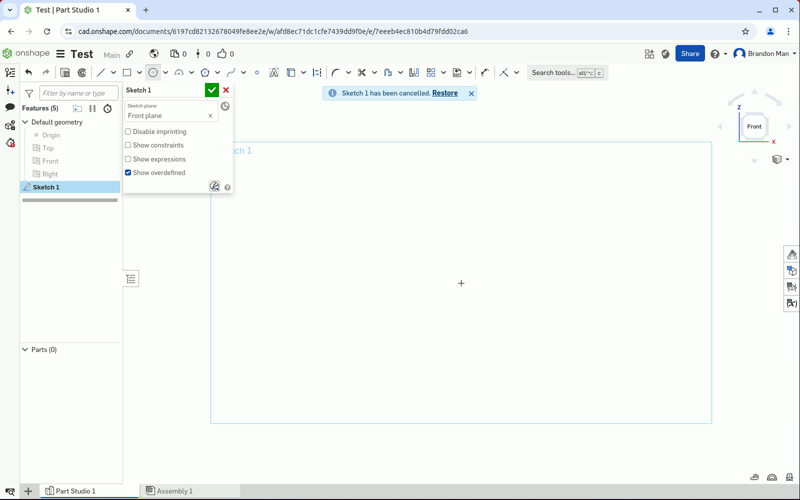
click(461, 282)
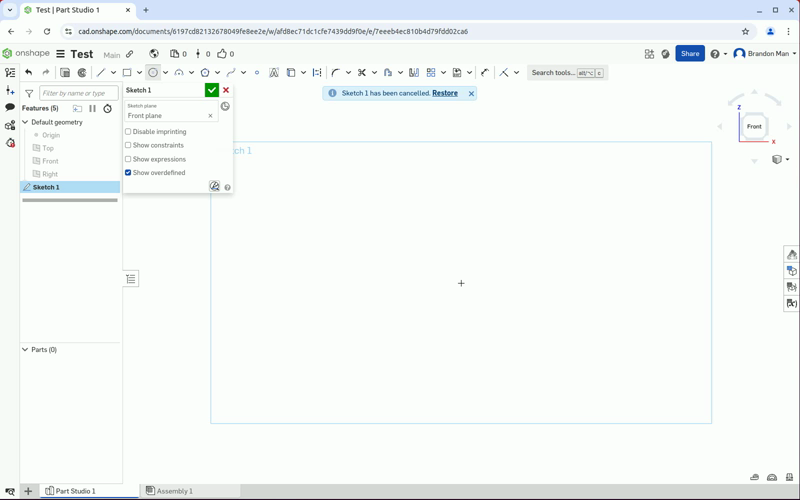
key_up(shift)
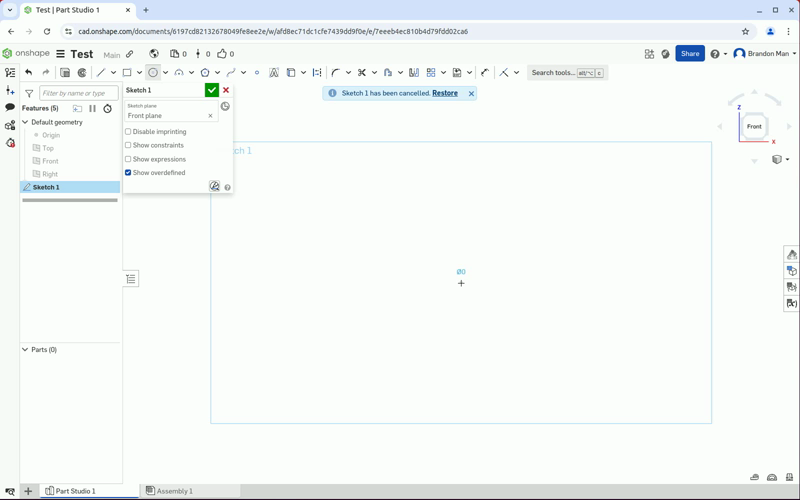
mouse_move(497, 282)
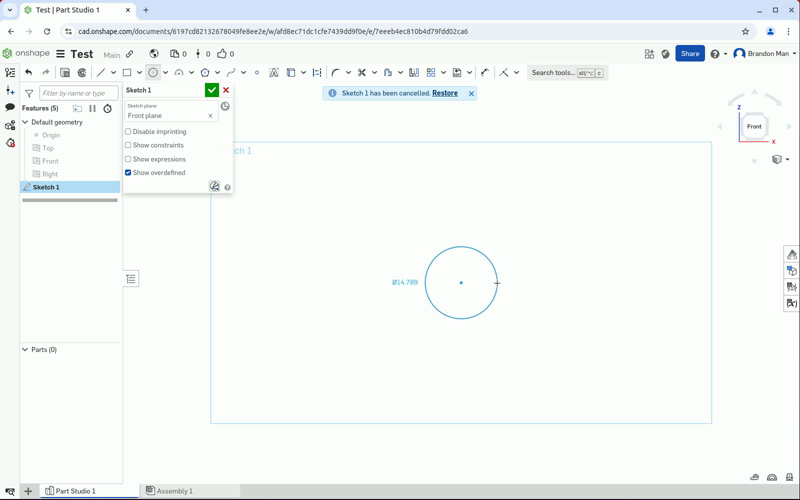
click(497, 282)
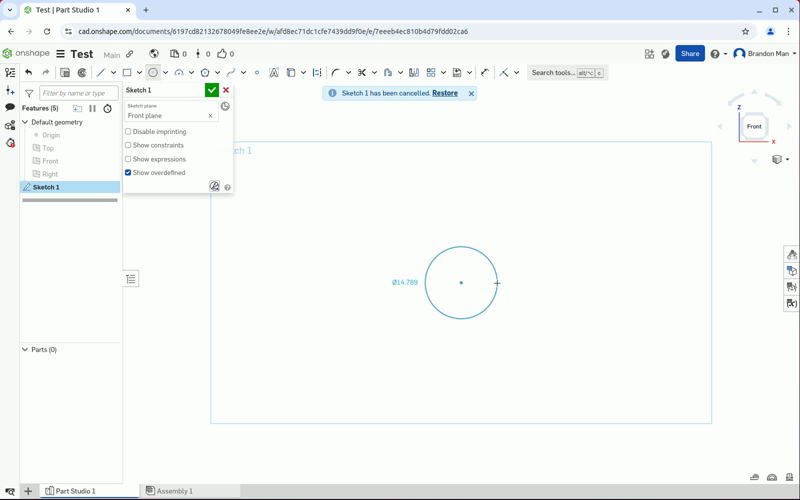
key(esc)
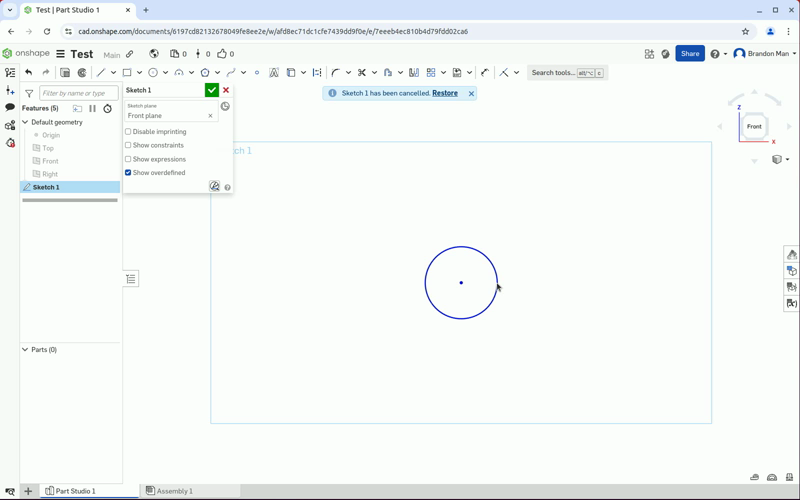
key(c)
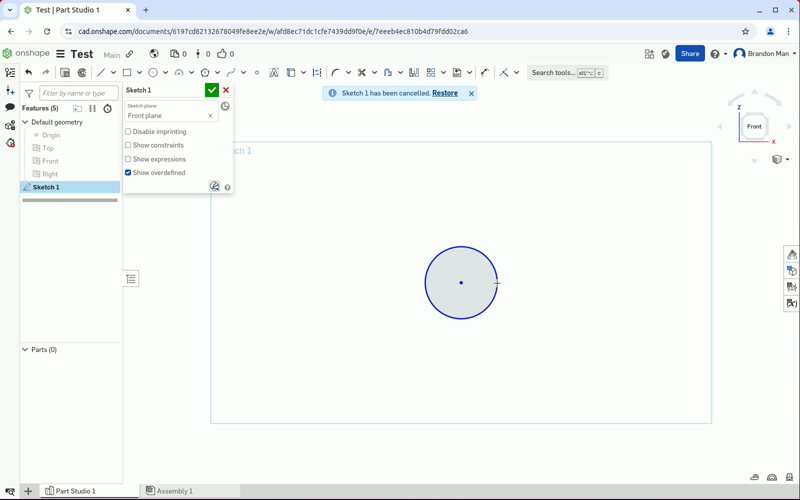
key_down(shift)
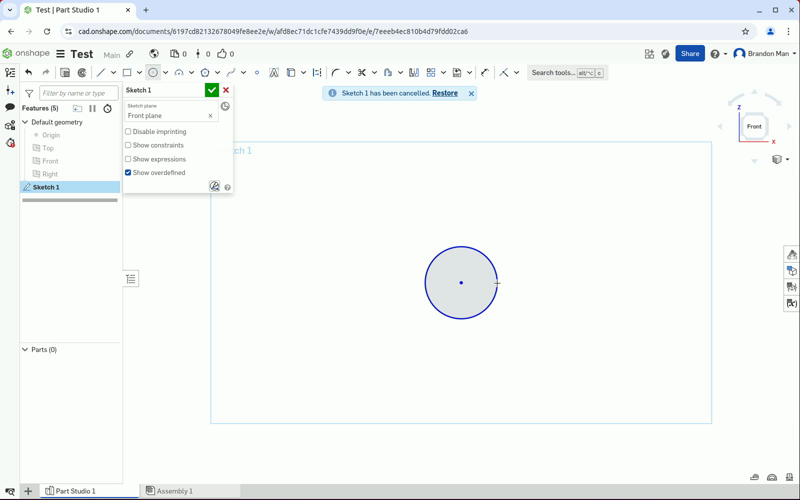
mouse_move(461, 282)
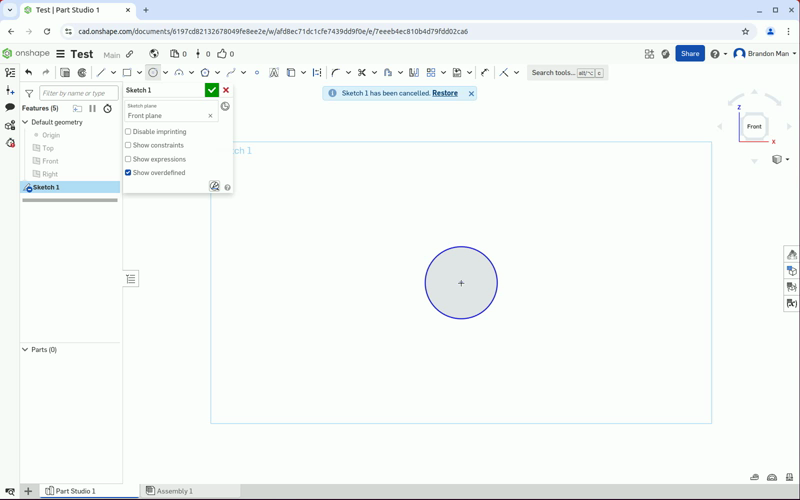
click(461, 282)
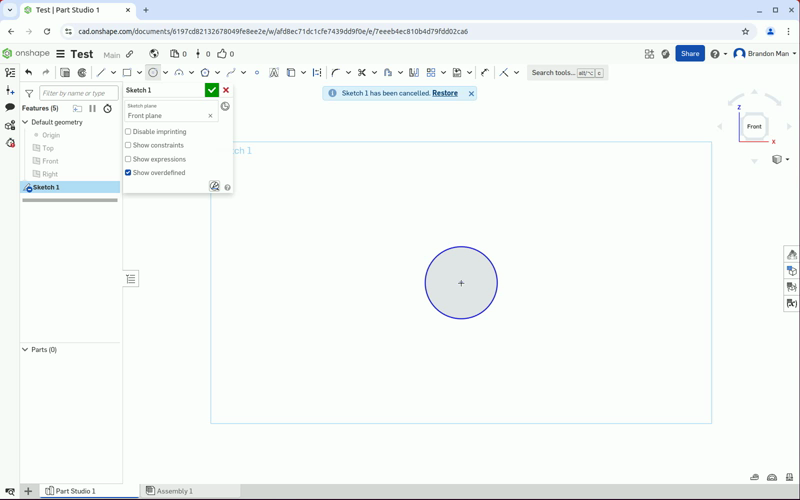
key_up(shift)
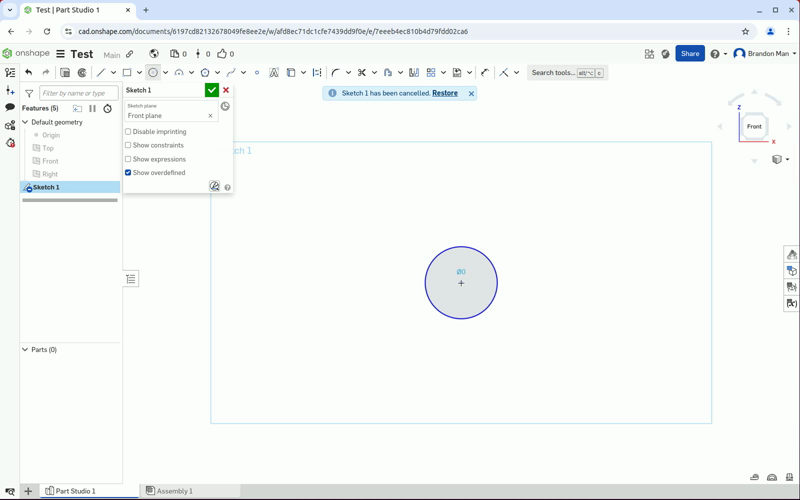
mouse_move(479, 282)
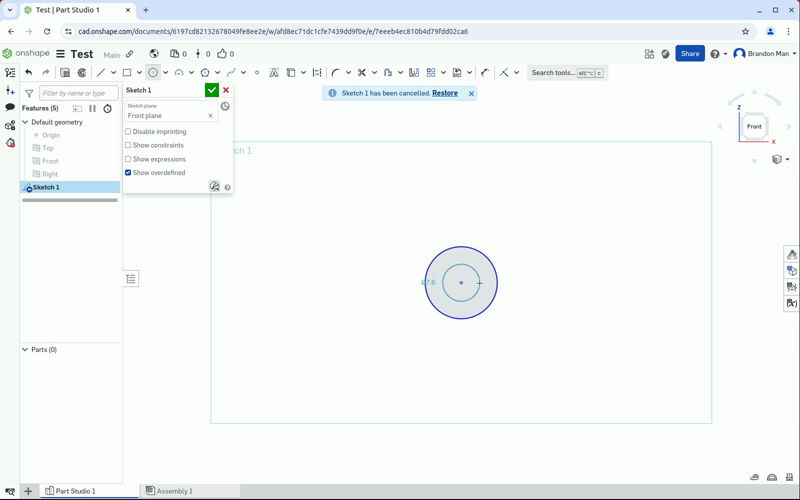
click(479, 282)
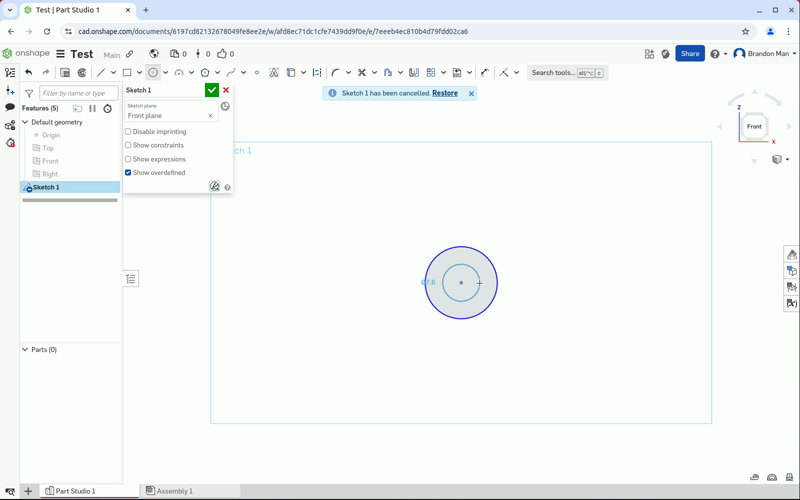
key(esc)
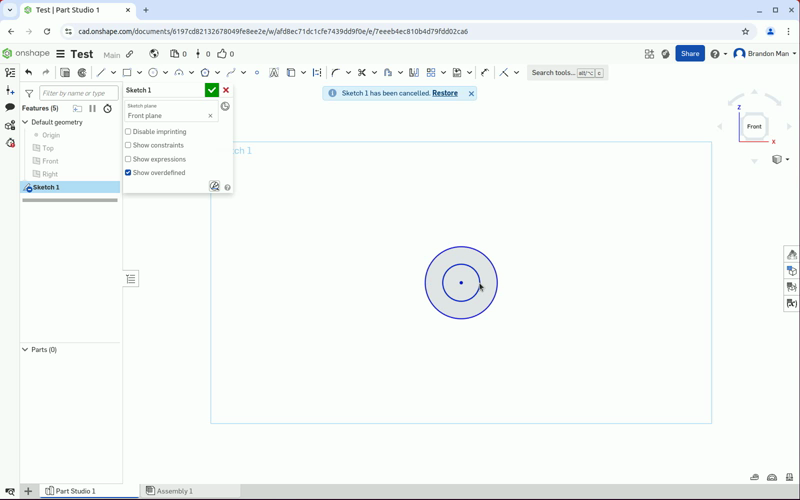
mouse_move(458, 254)
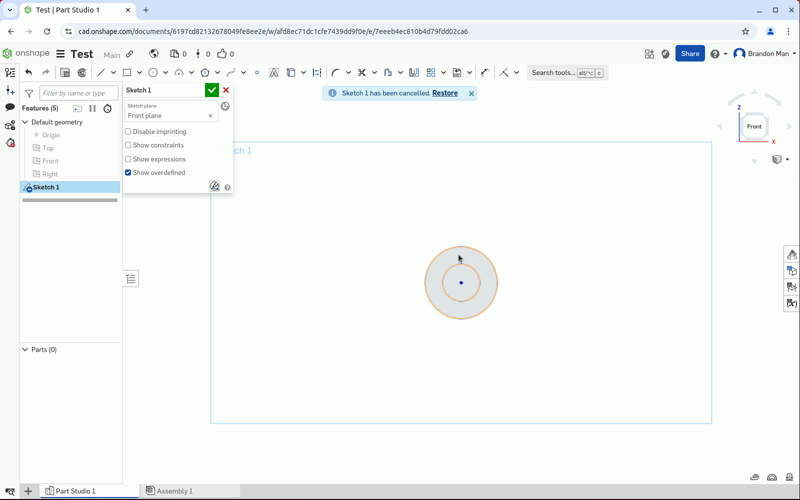
click(458, 254)
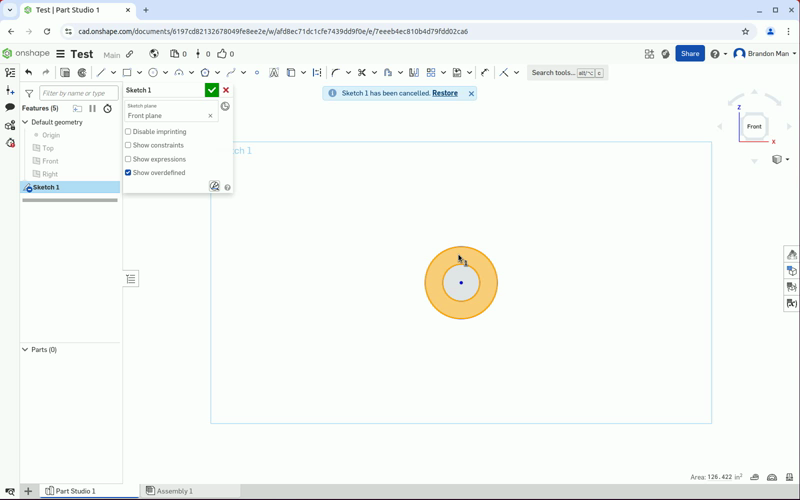
mouse_move(73, 352)
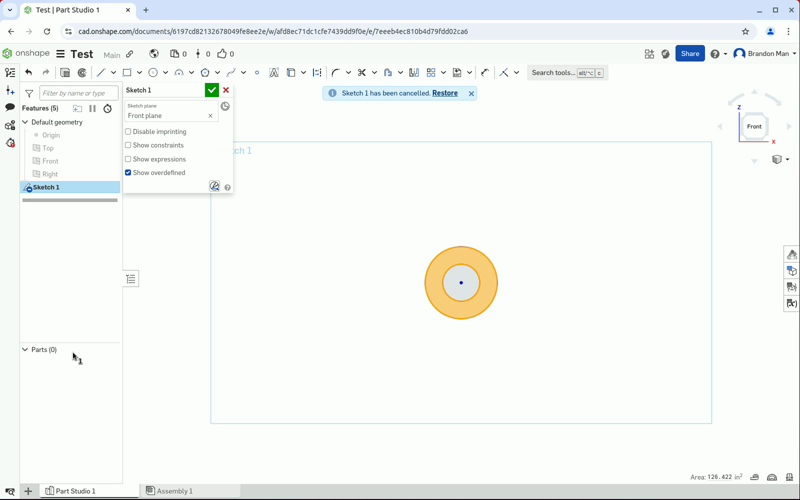
key(shift+y)
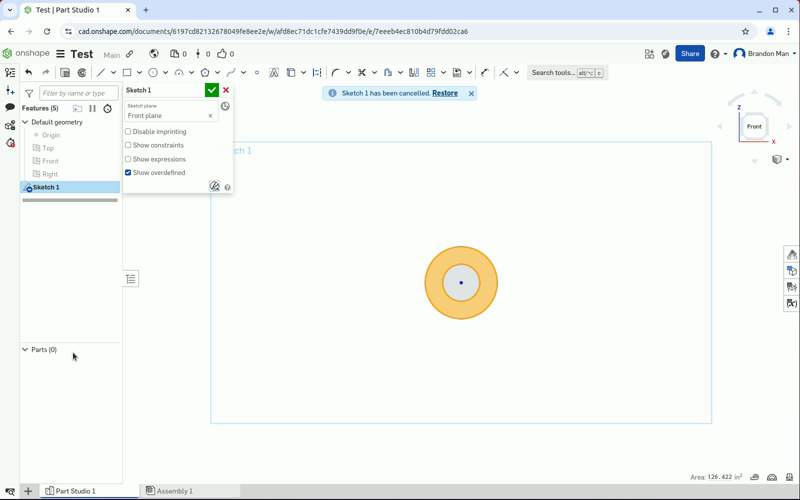
key(shift+e)
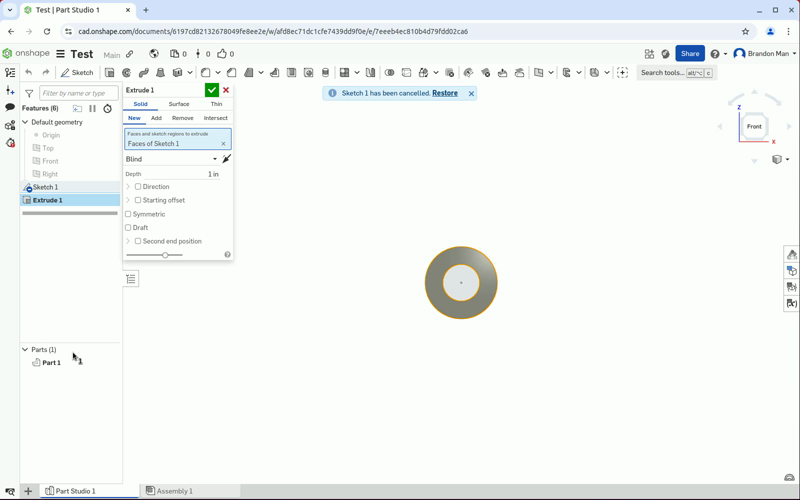
mouse_move(143, 106)
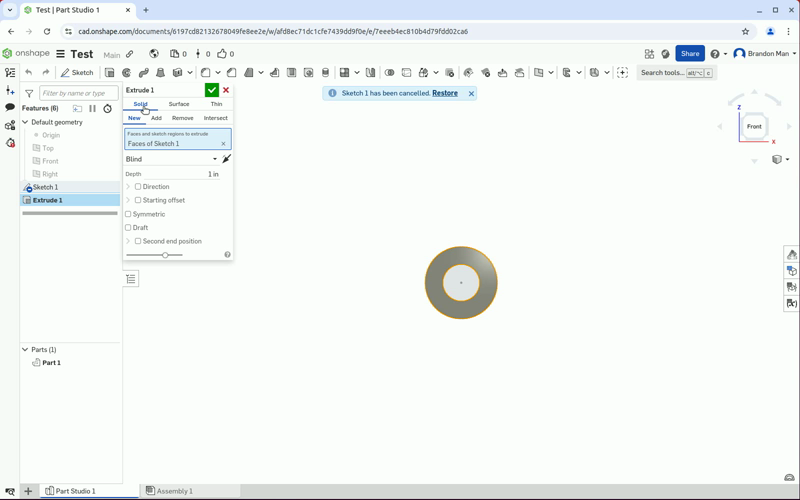
click(143, 106)
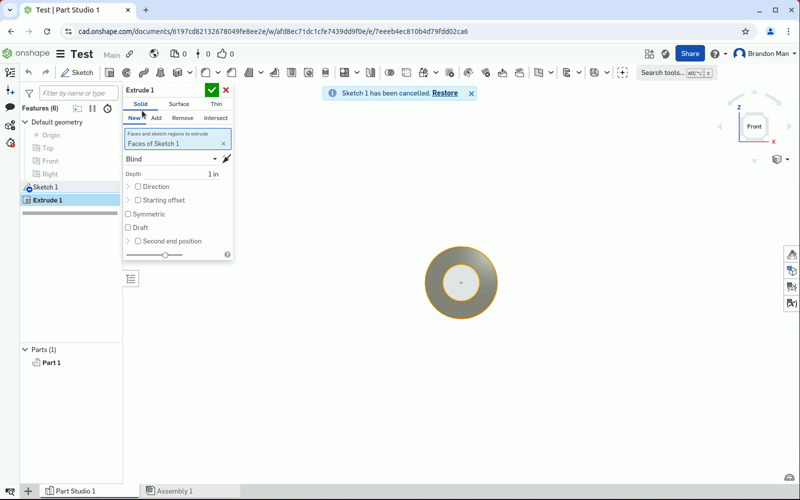
mouse_move(137, 120)
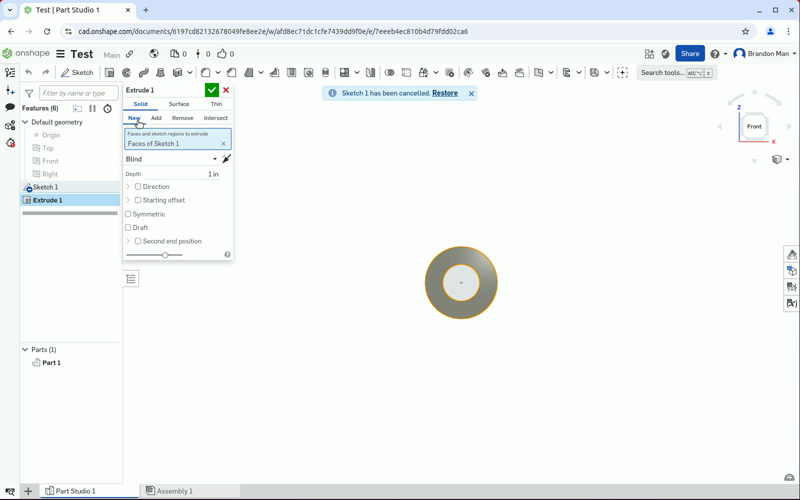
click(137, 120)
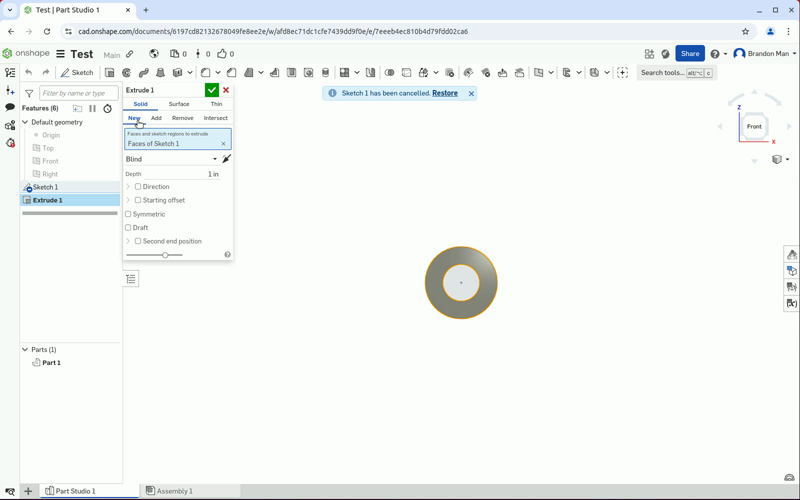
key(tab, 4)
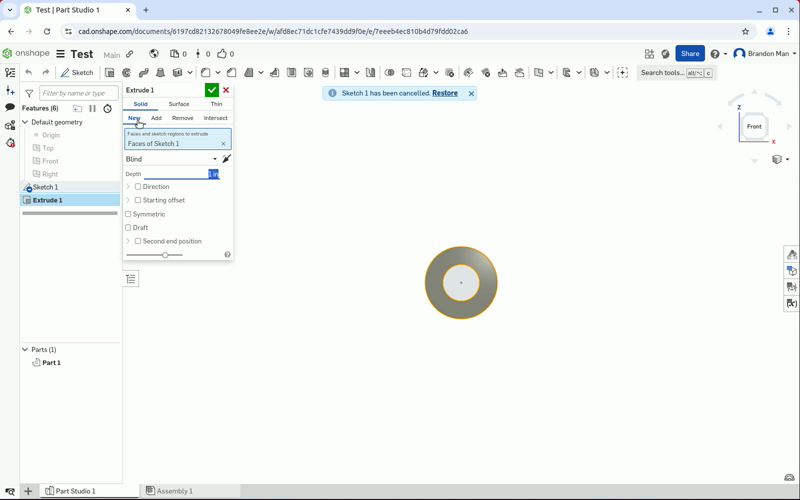
text(3.129)
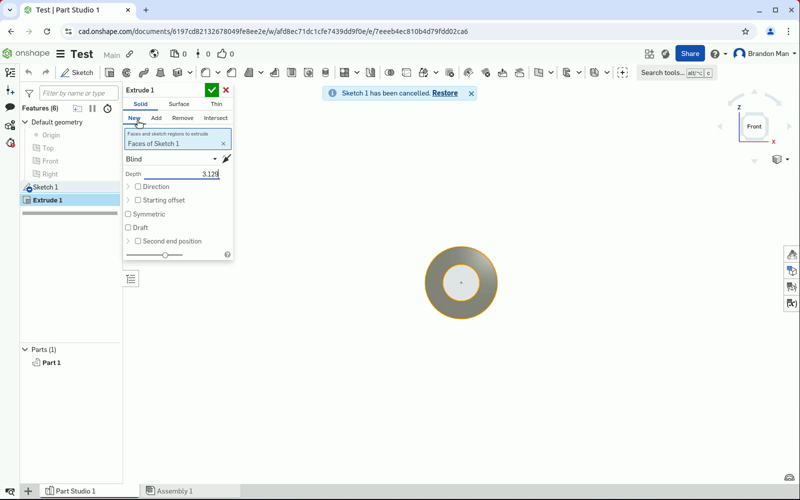
key(enter)
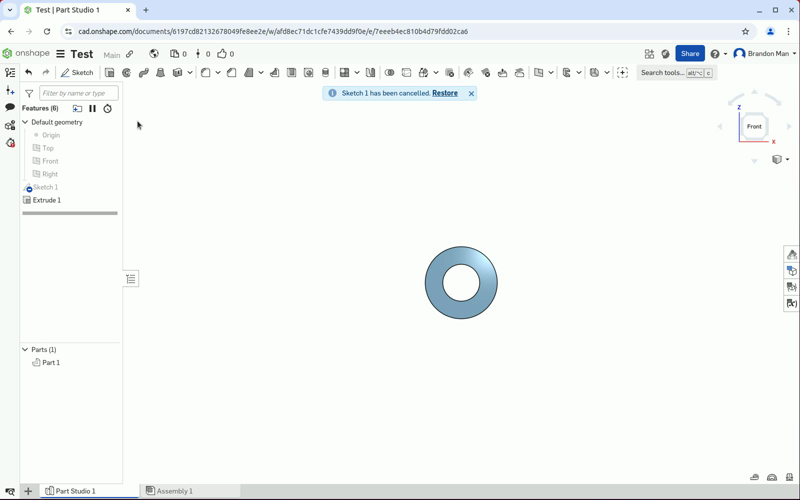
key(shift+h)
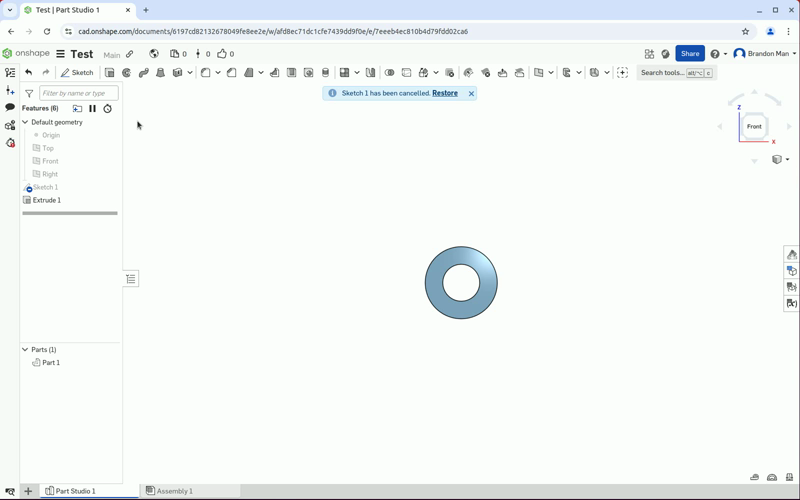
key(shift+h)
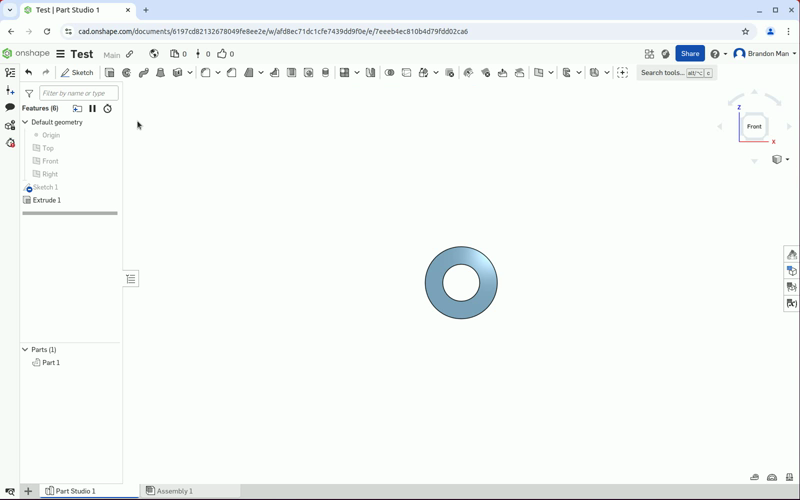
mouse_move(73, 189)
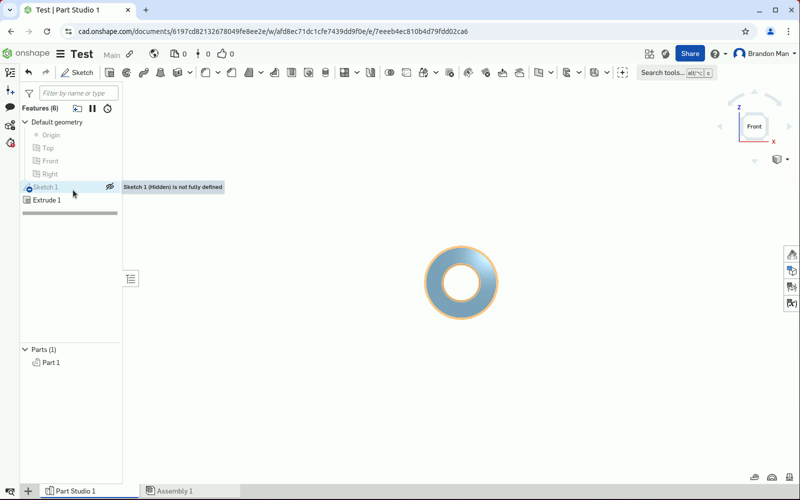
click(73, 189)
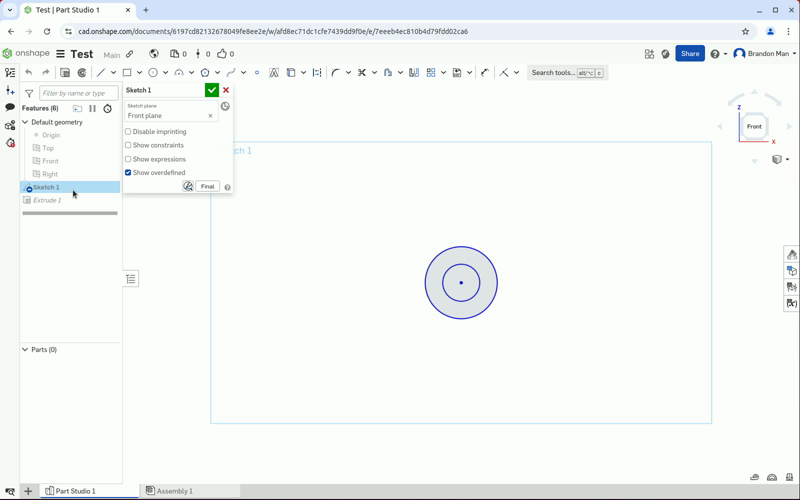
mouse_move(229, 92)
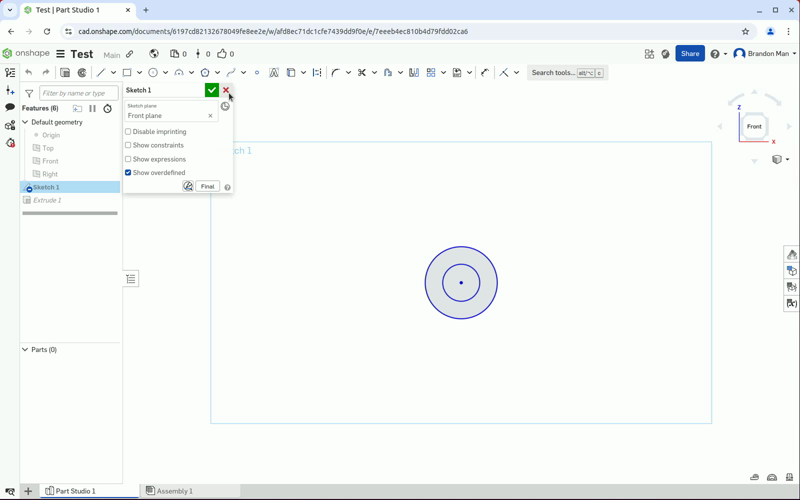
click(229, 92)
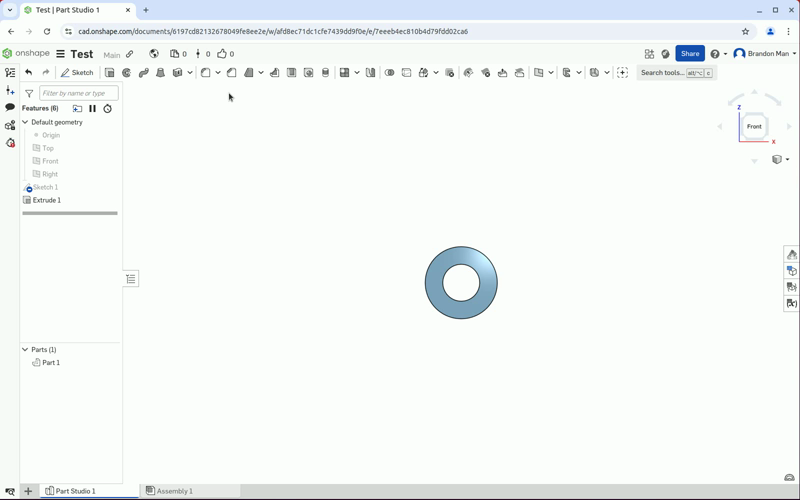
mouse_move(541, 75)
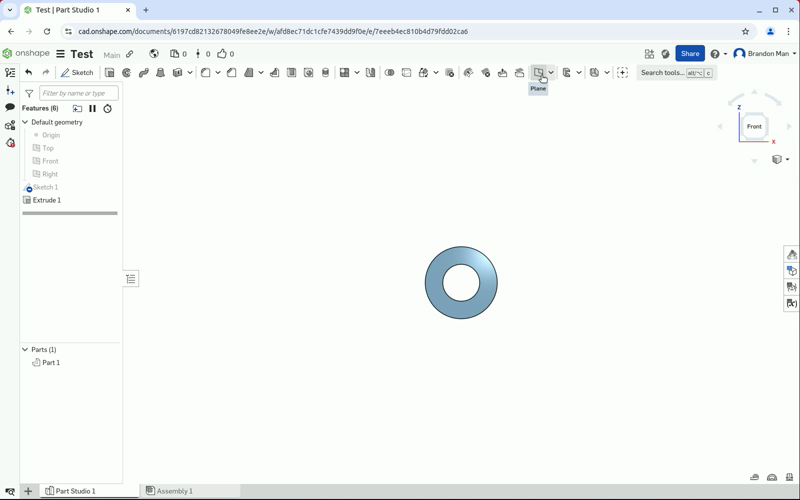
click(541, 75)
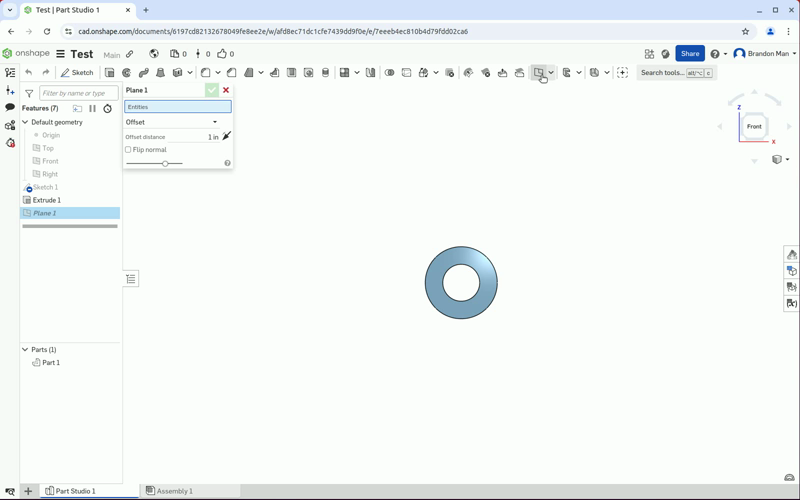
mouse_move(73, 163)
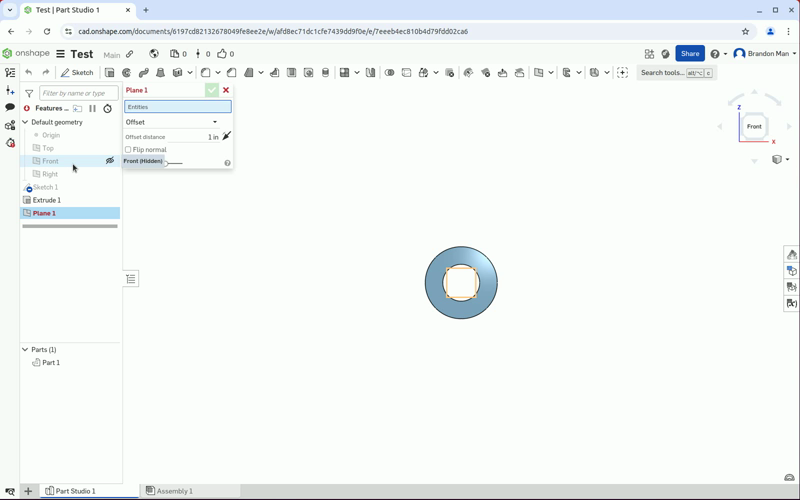
click(73, 163)
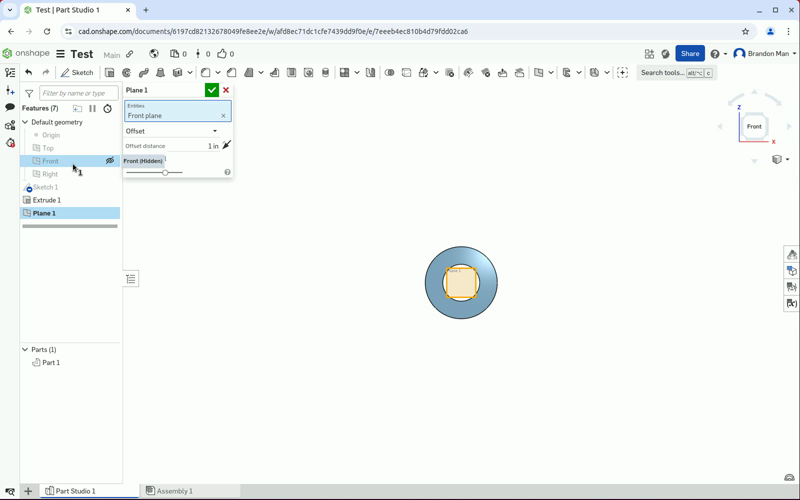
key(tab, 2)
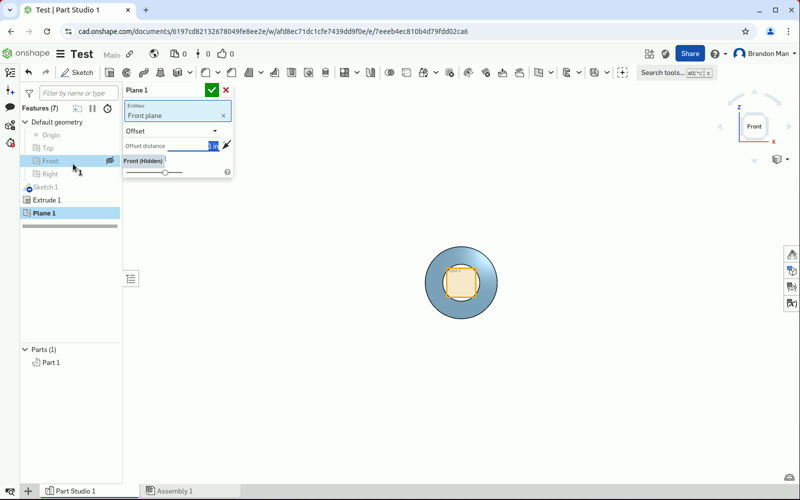
text(3.143)
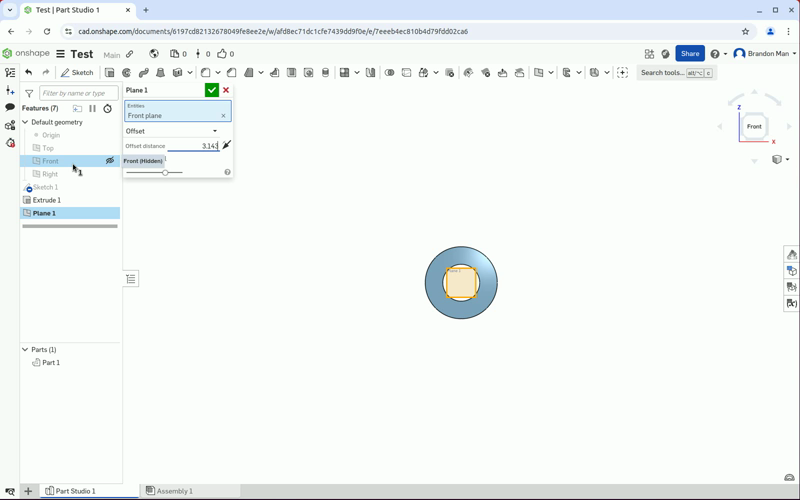
key(enter, 2)
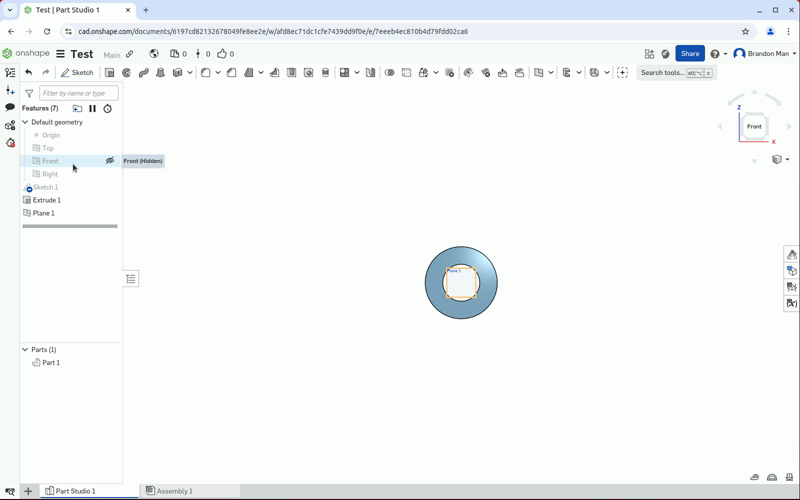
key(shift+s)
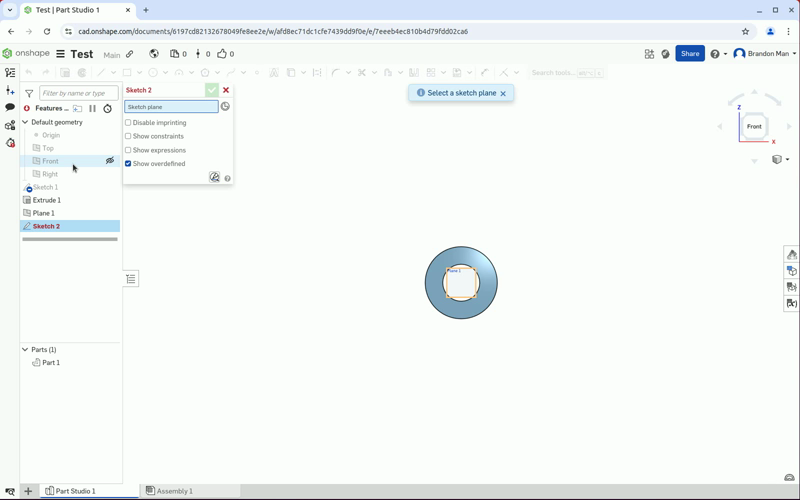
mouse_move(73, 215)
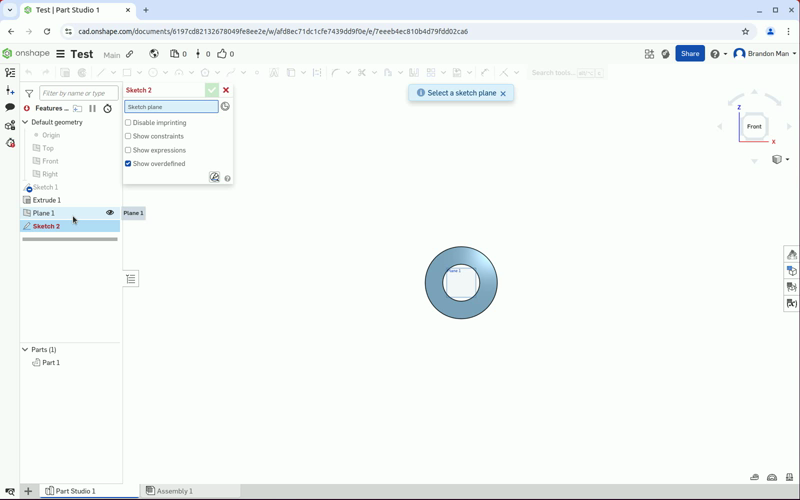
click(73, 215)
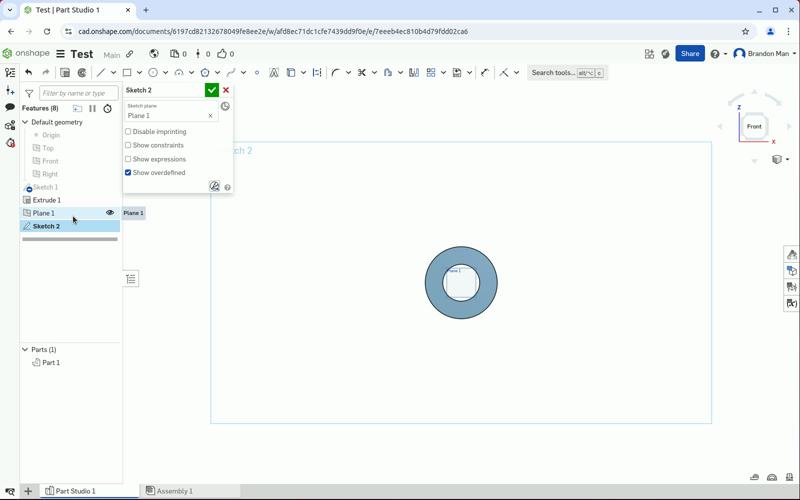
mouse_move(73, 352)
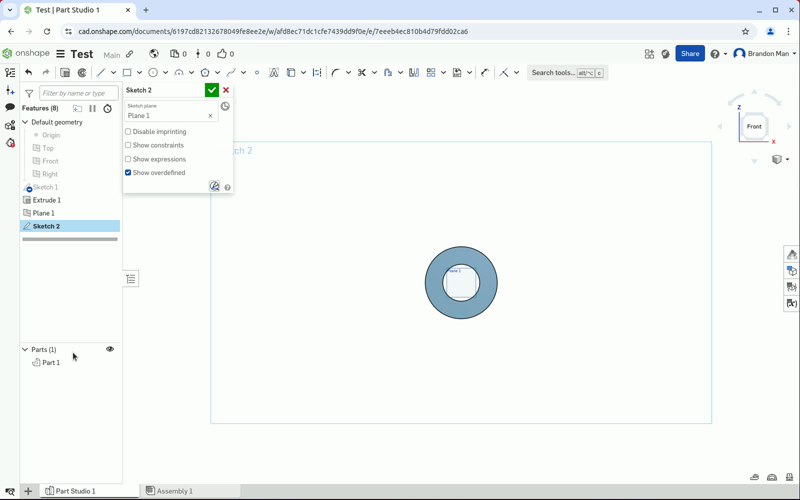
key(y)
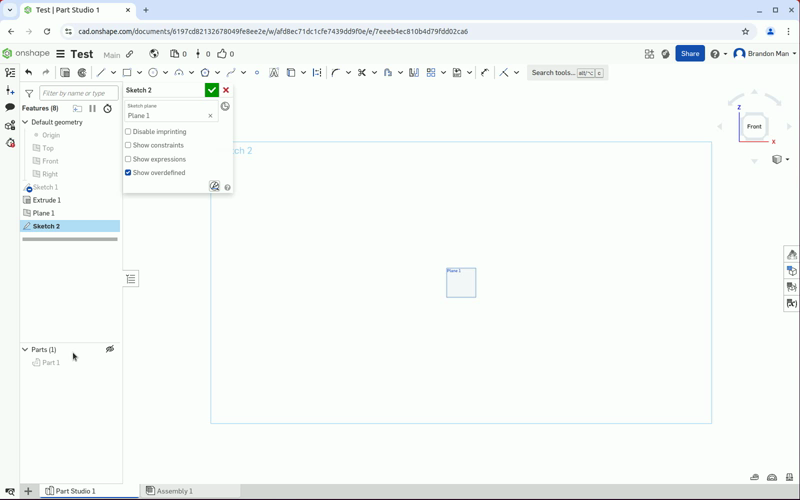
key(c)
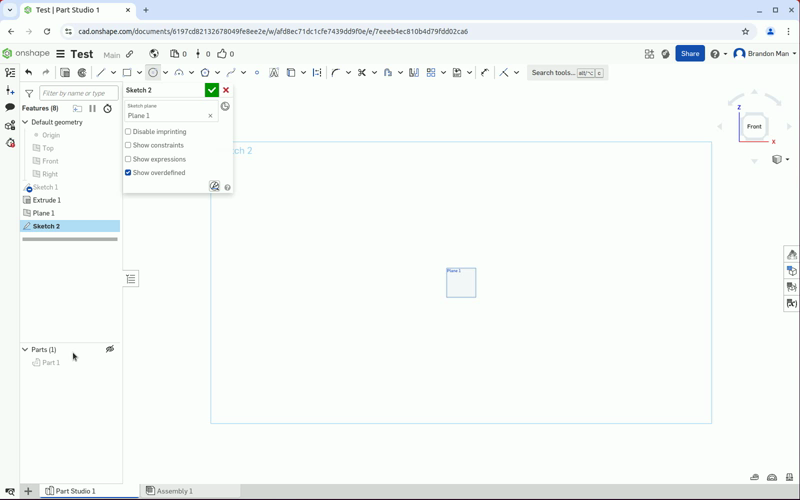
key_down(shift)
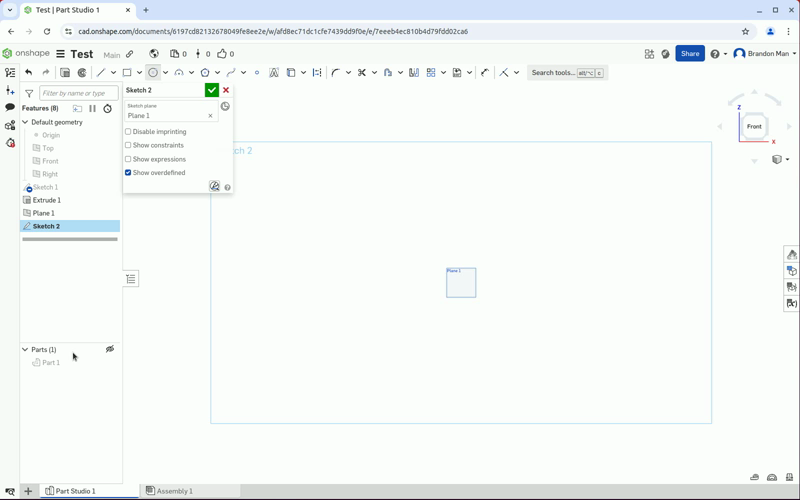
mouse_move(461, 282)
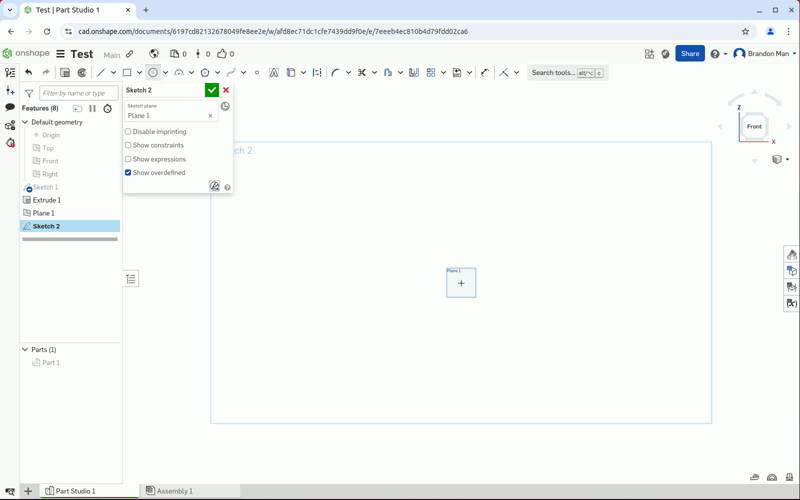
click(461, 282)
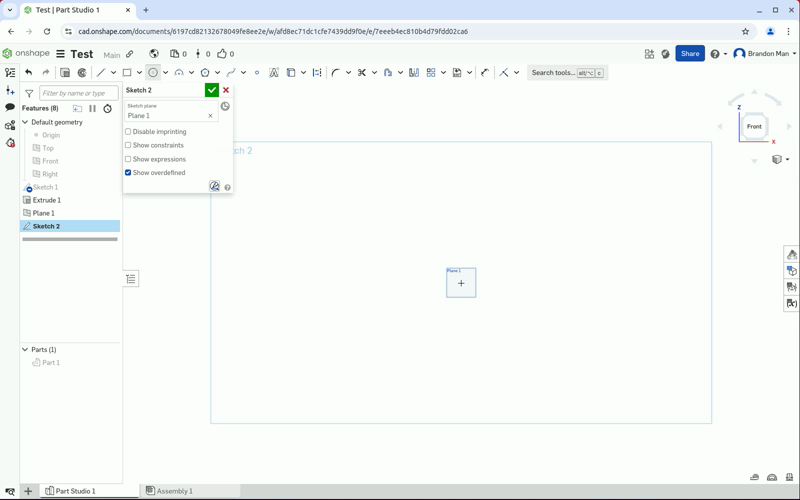
key_up(shift)
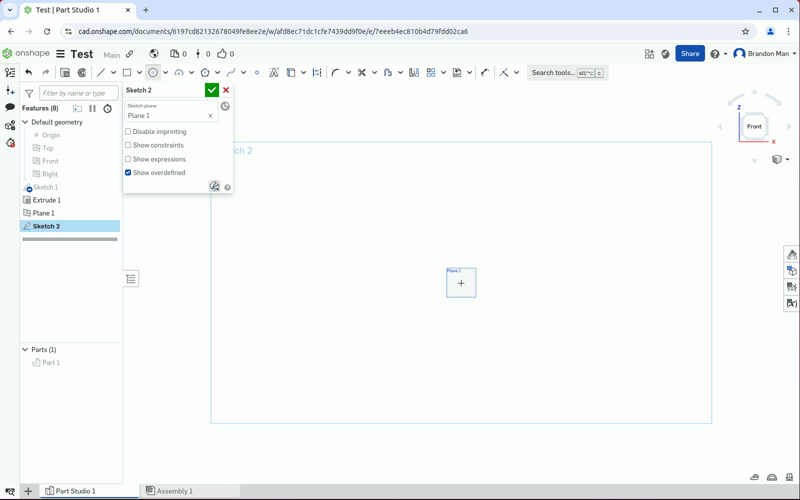
mouse_move(494, 282)
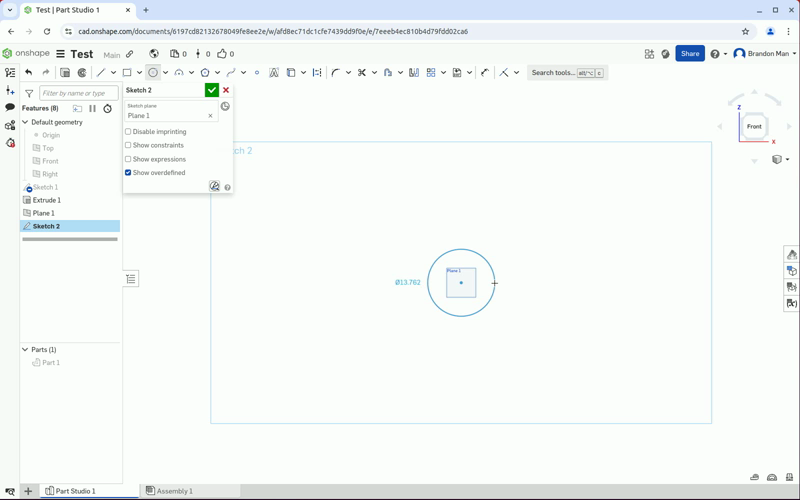
click(494, 282)
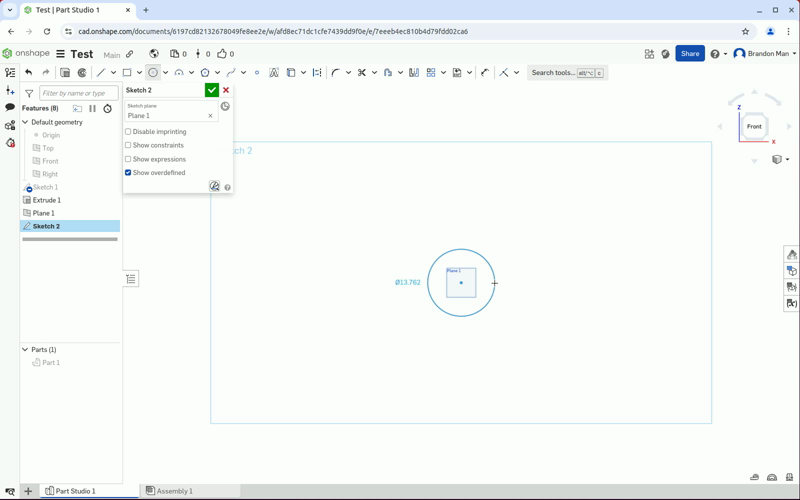
key(esc)
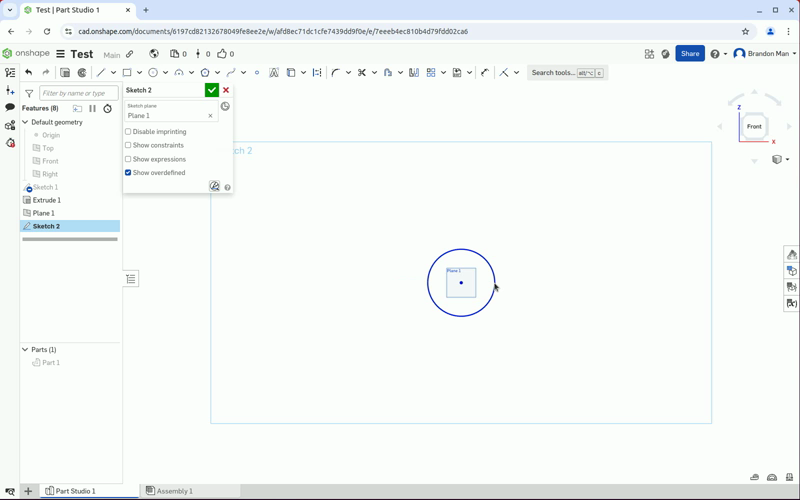
key(c)
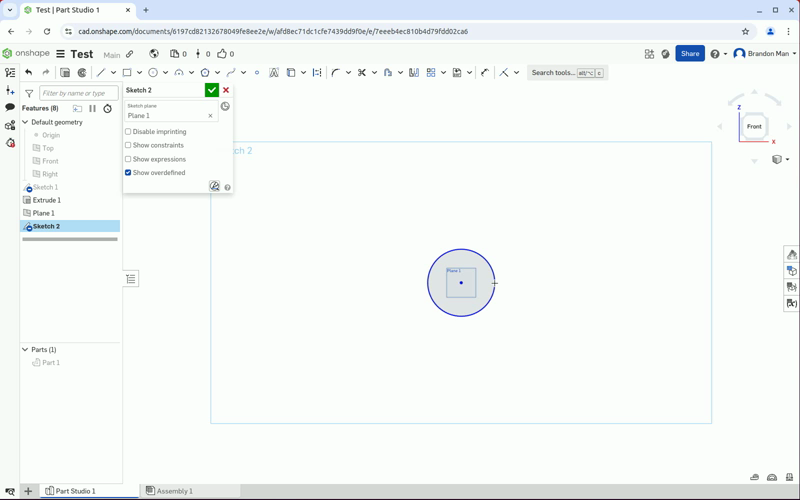
key_down(shift)
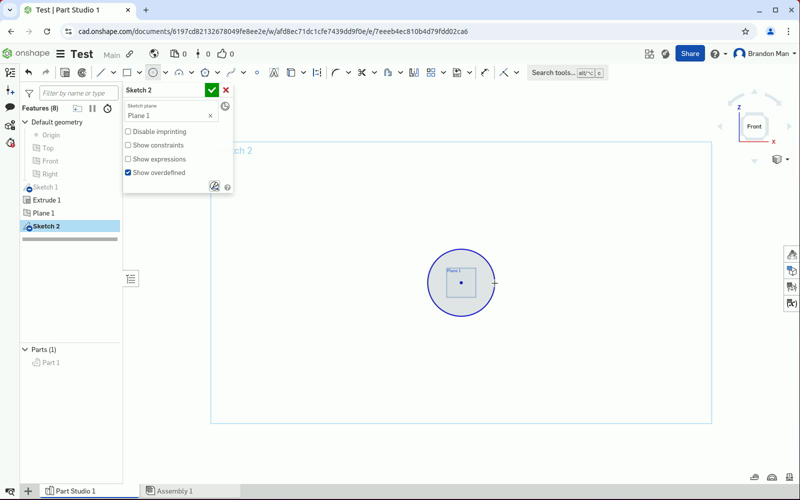
mouse_move(461, 282)
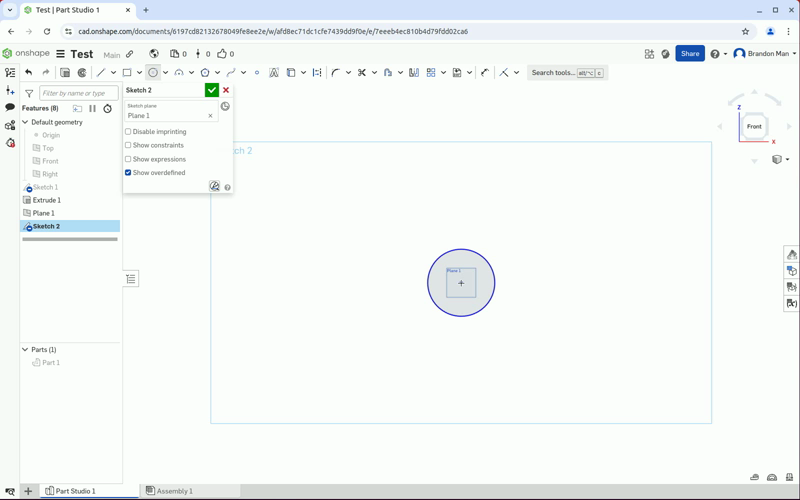
click(461, 282)
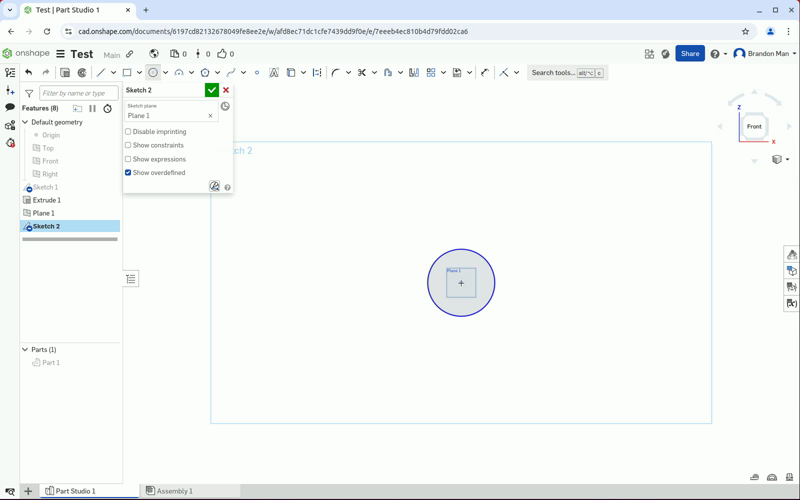
key_up(shift)
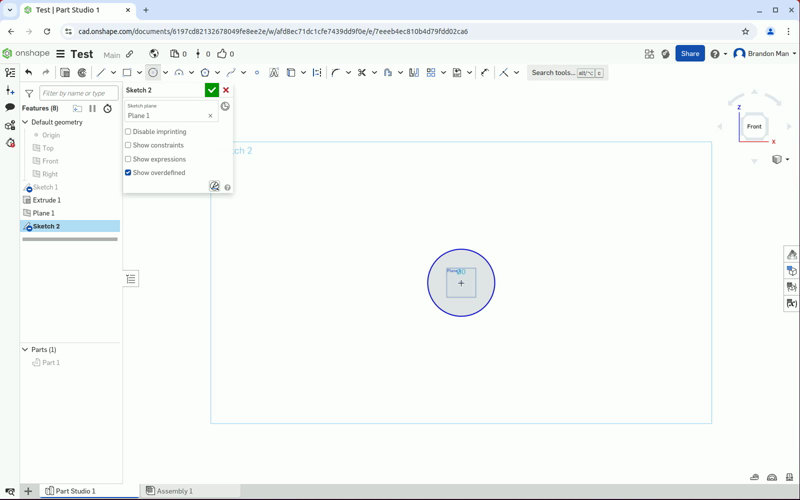
mouse_move(480, 282)
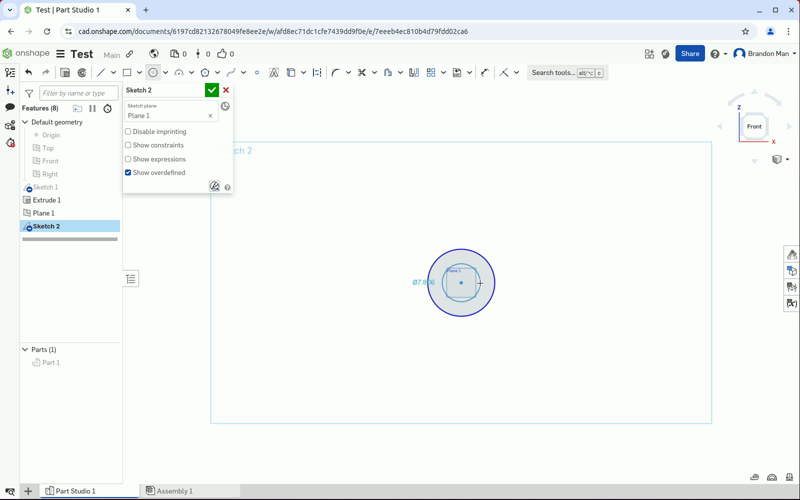
click(480, 282)
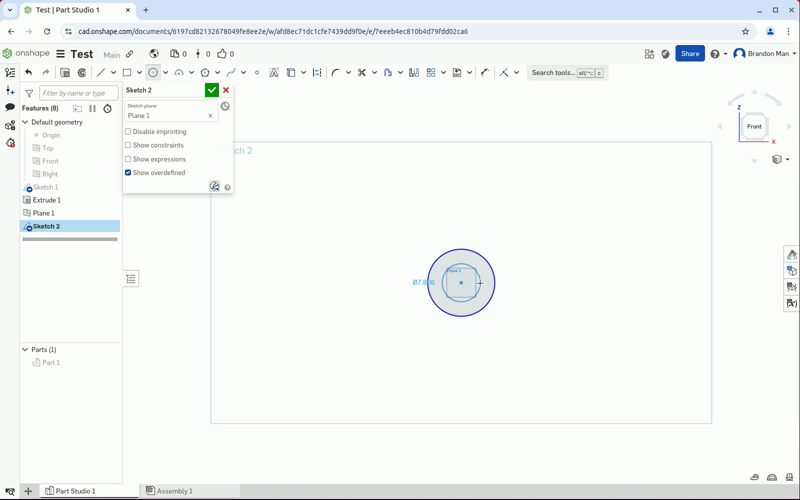
key(esc)
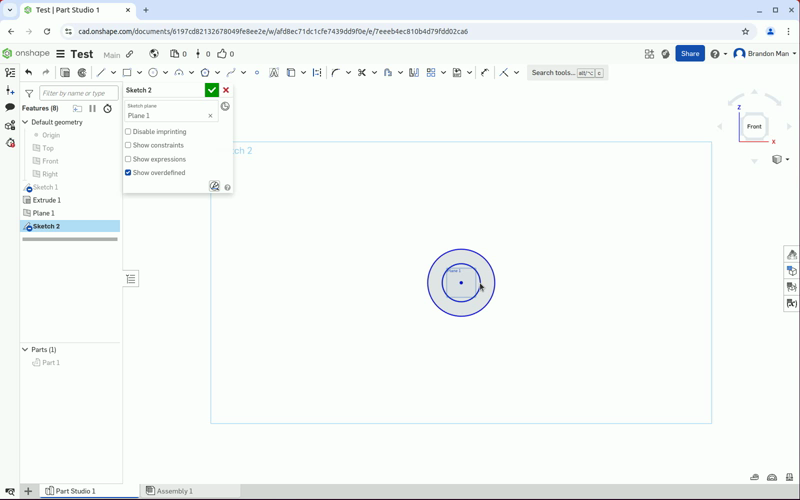
mouse_move(483, 260)
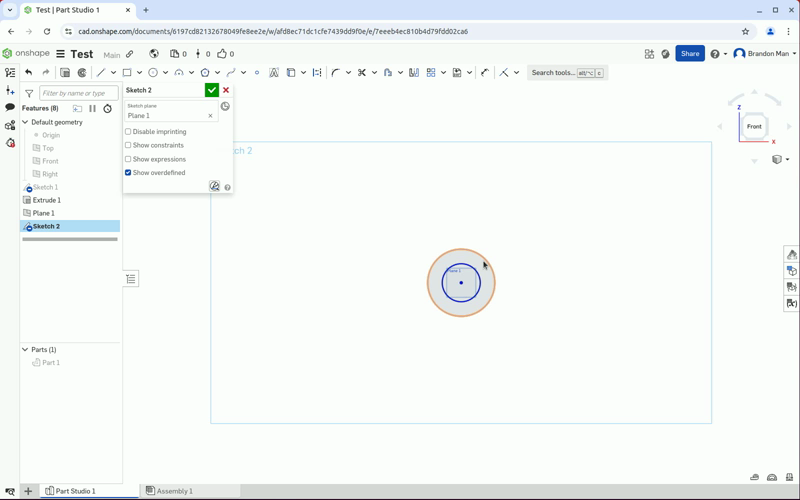
click(483, 260)
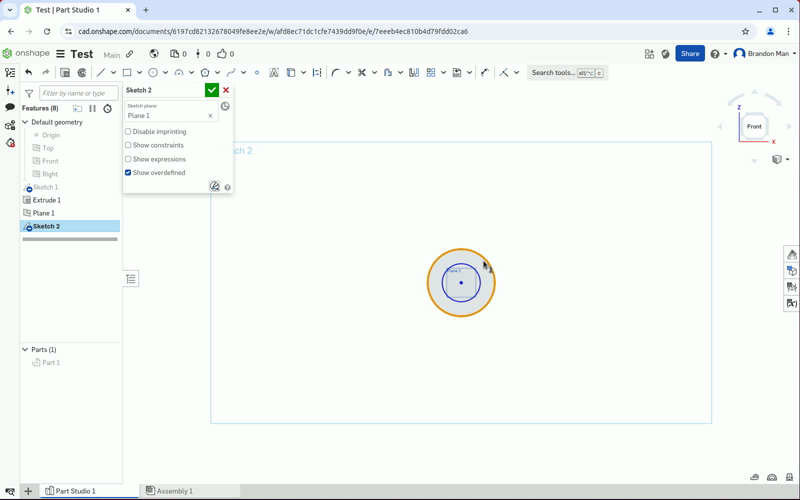
mouse_move(73, 352)
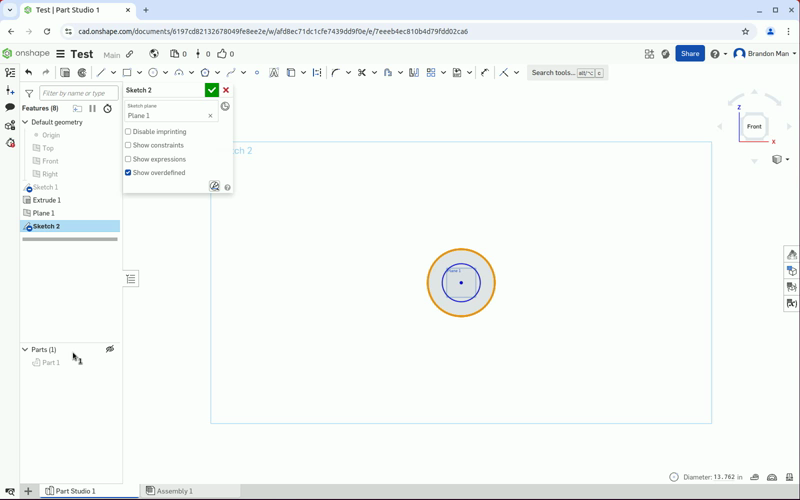
key(shift+y)
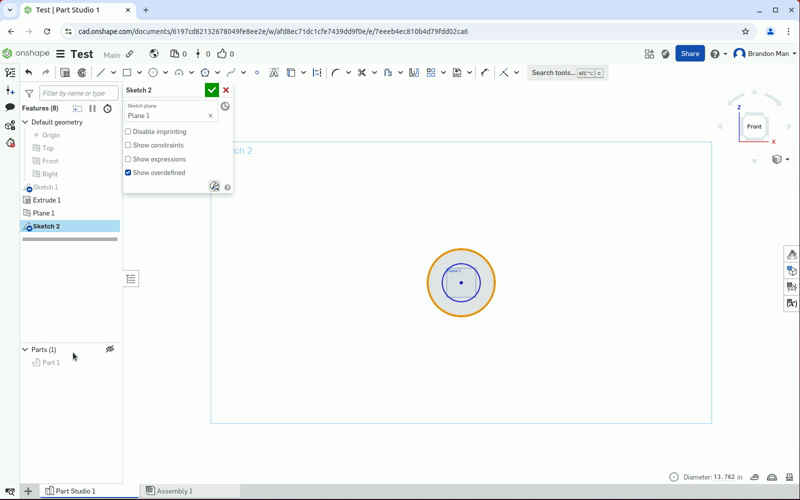
key(shift+e)
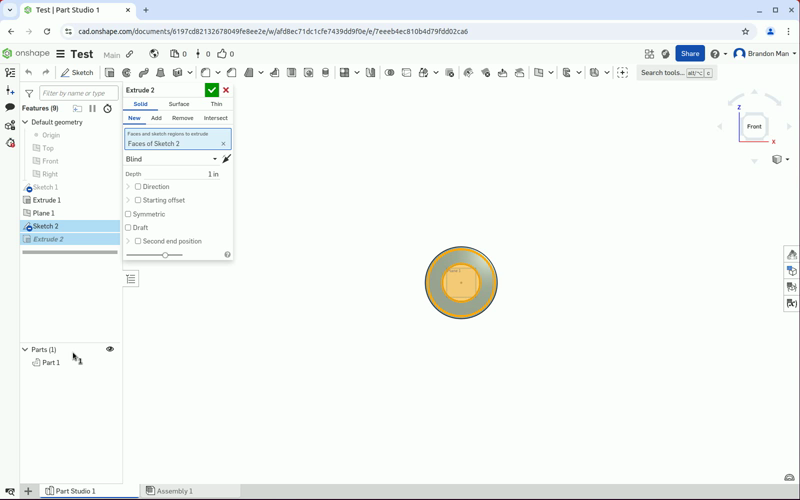
mouse_move(143, 106)
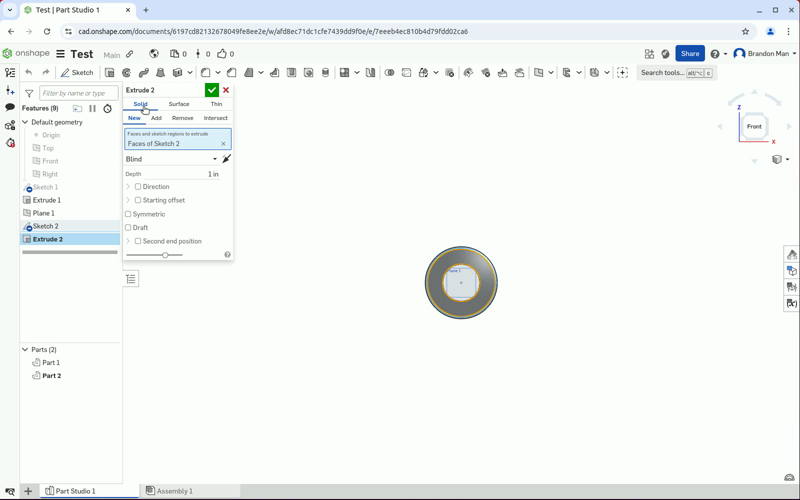
click(143, 106)
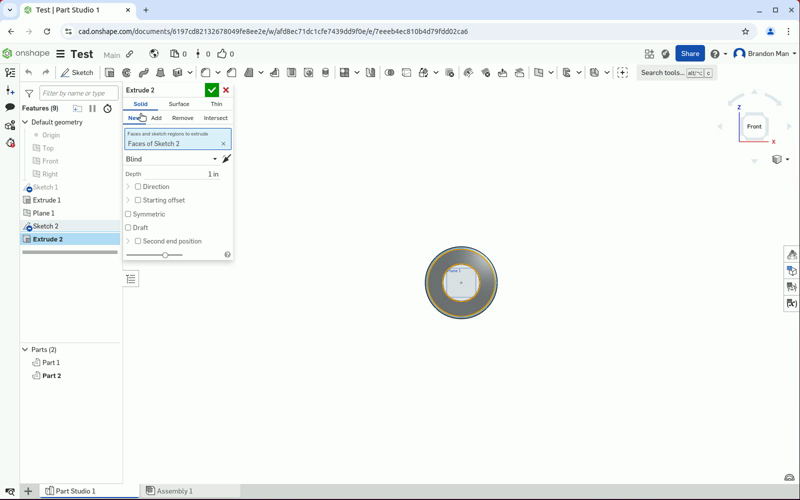
mouse_move(137, 120)
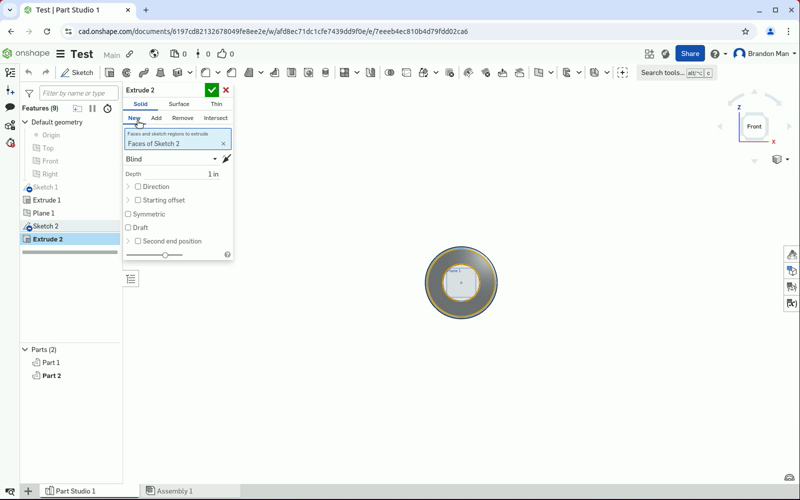
click(137, 120)
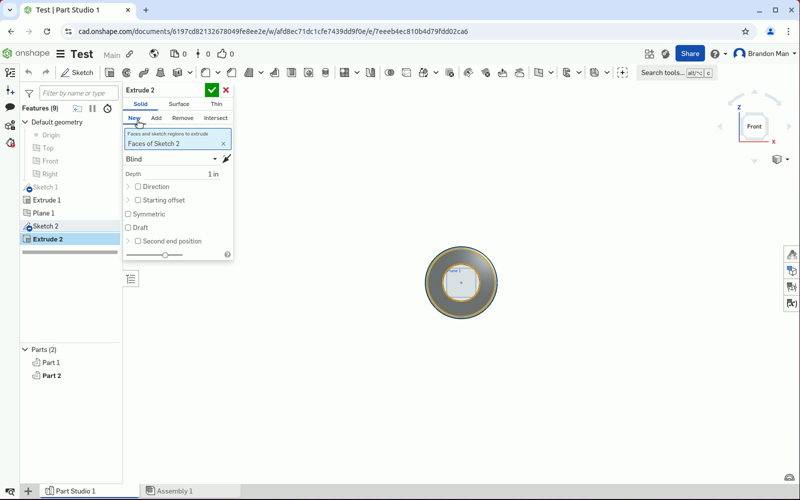
key(tab, 4)
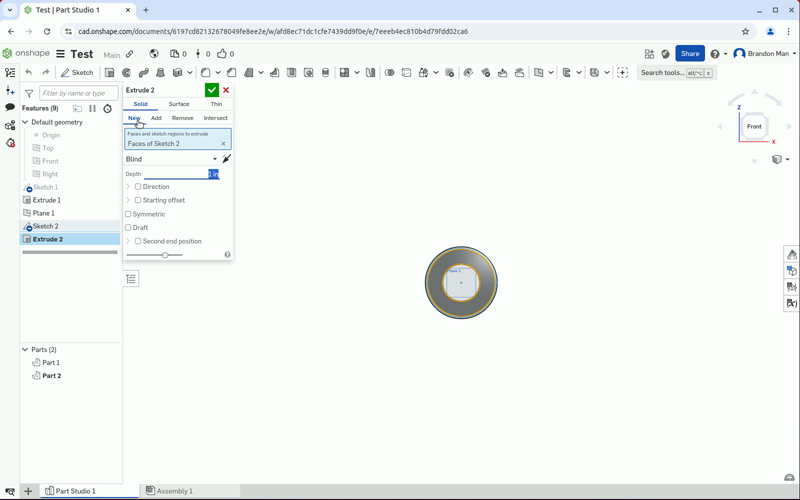
text(0.963)
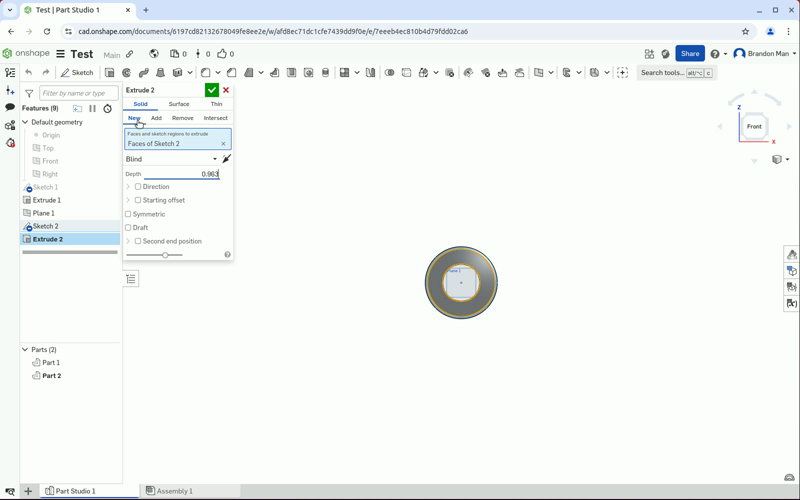
key(enter)
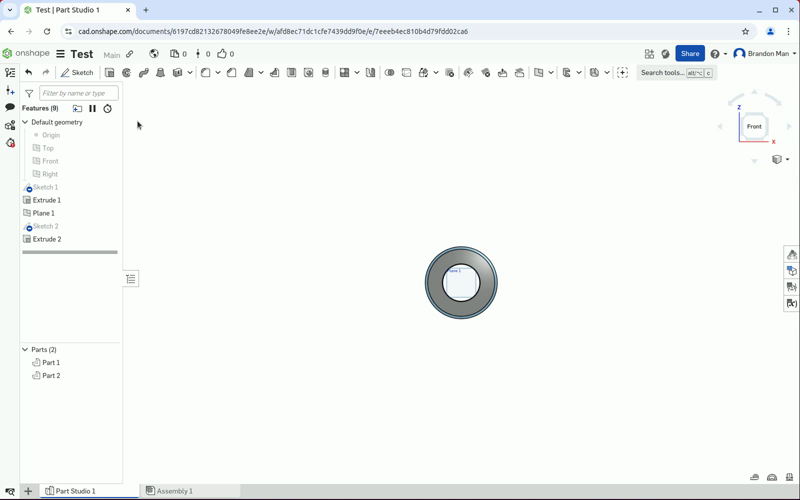
key(shift+h)
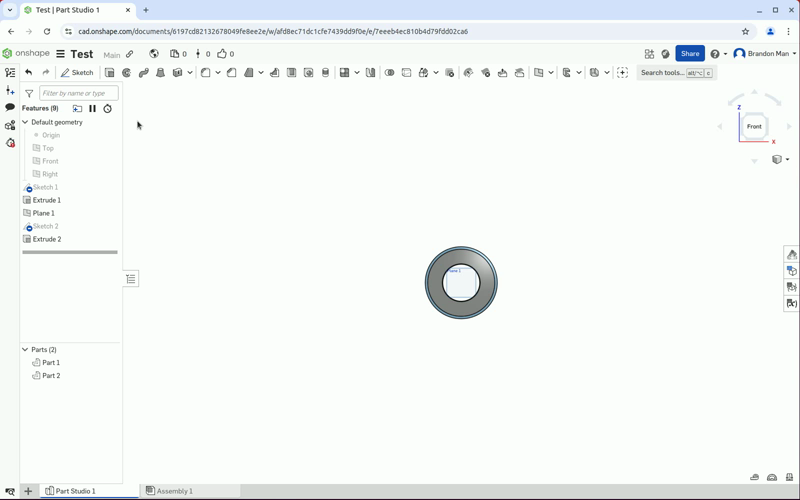
key(shift+h)
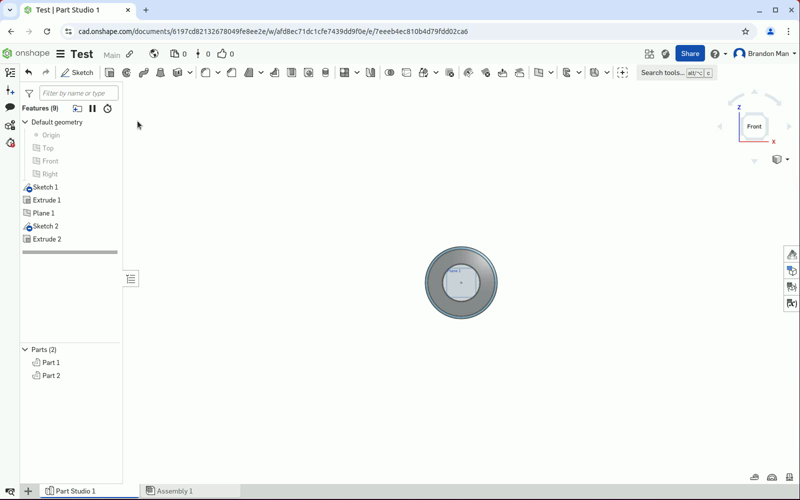
key(shift+7)
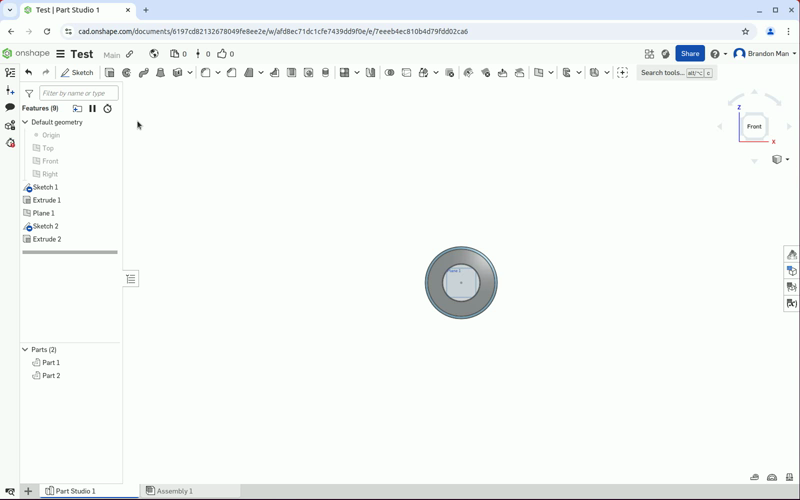
key(left, 2)
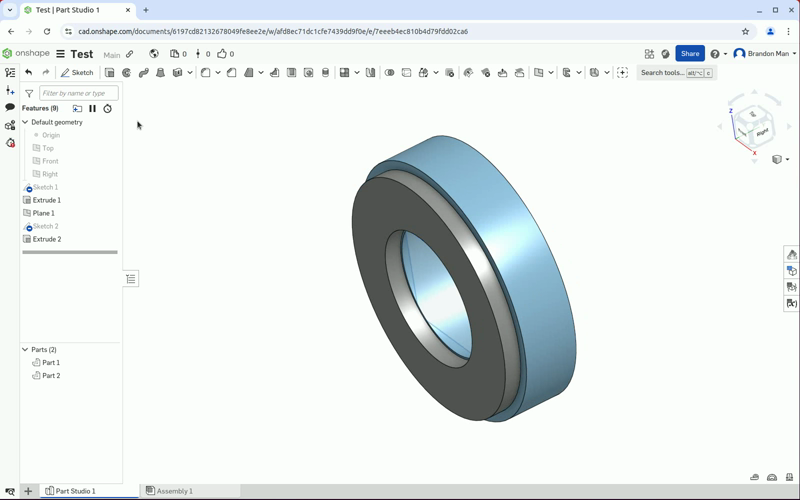
key(down, 2)
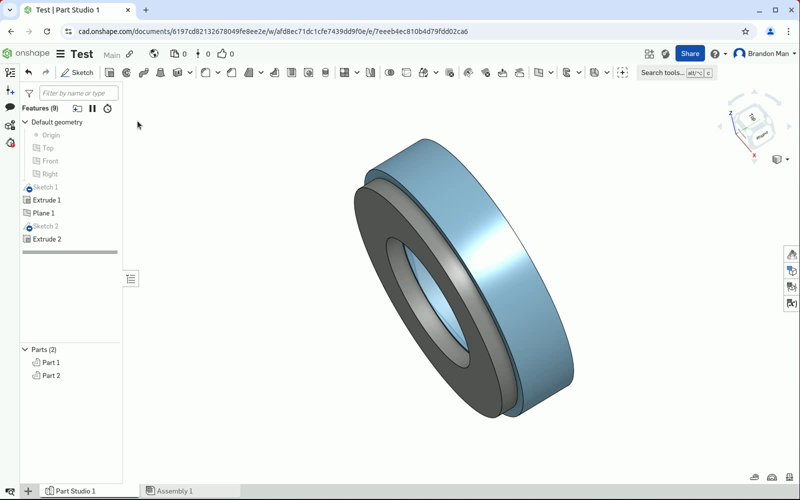
key(up, 2)
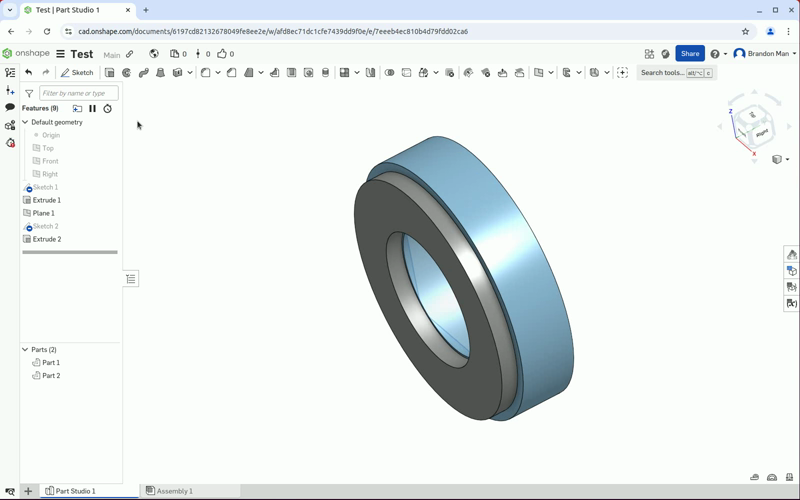
key(right, 2)
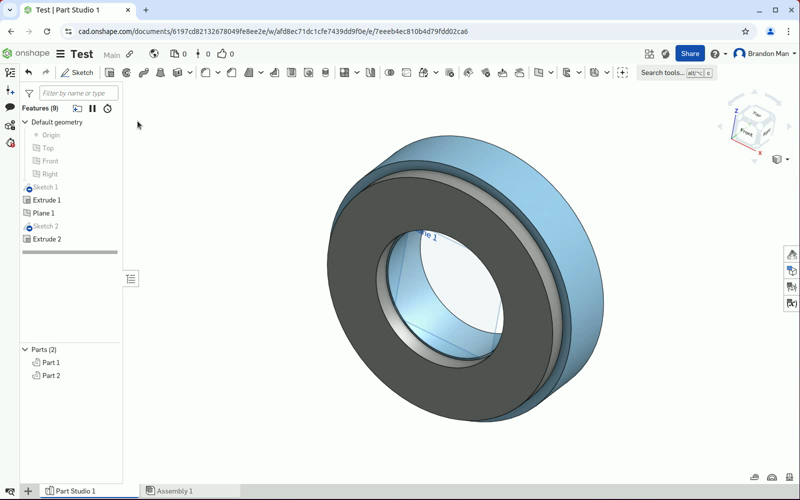
mouse_move(73, 189)
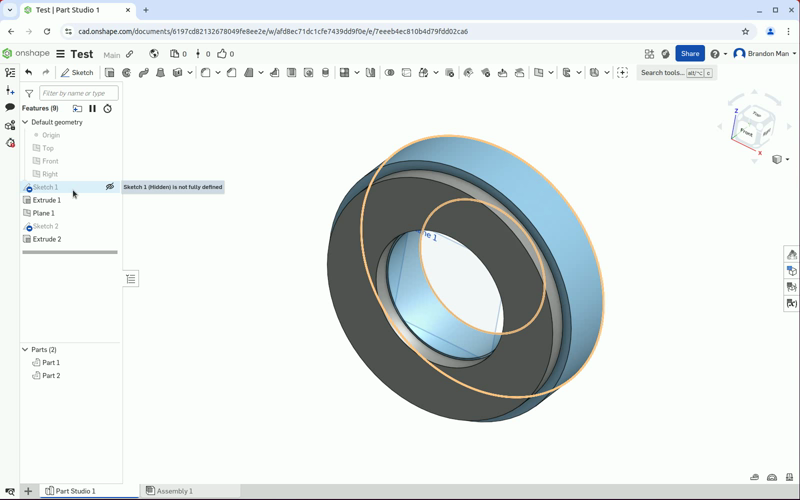
click(73, 189)